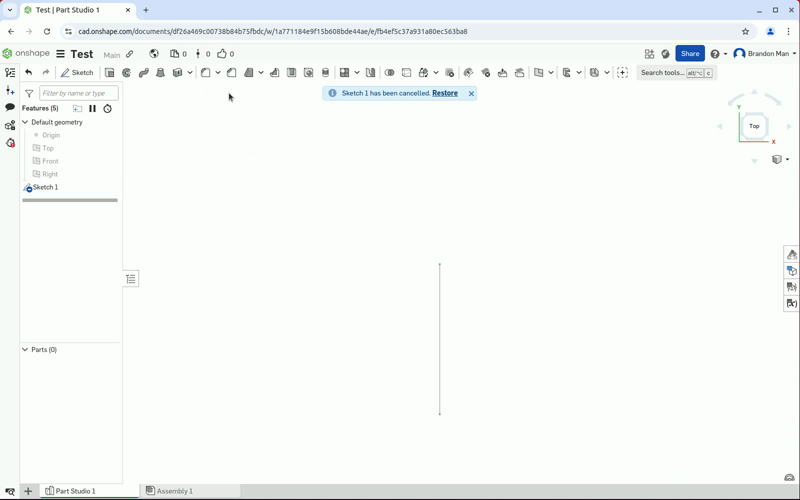
key(shift+h)
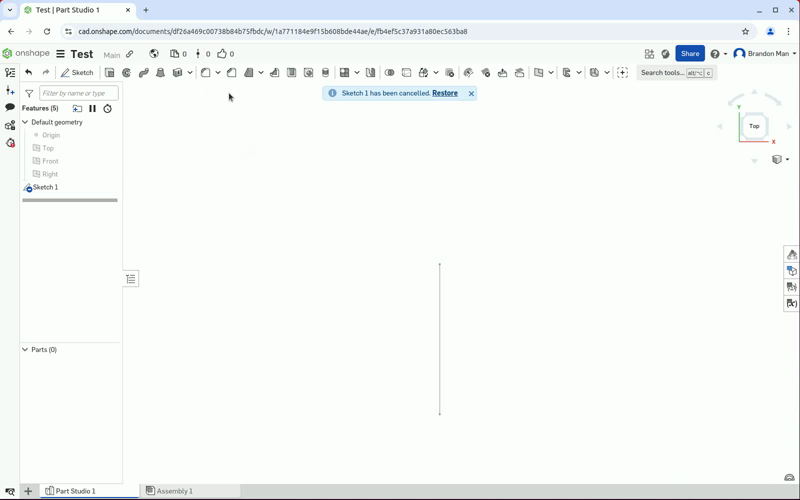
key(shift+s)
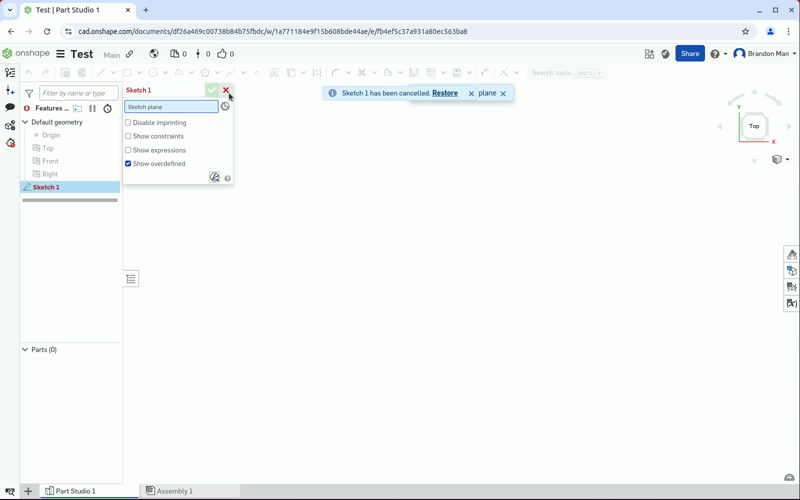
mouse_move(73, 150)
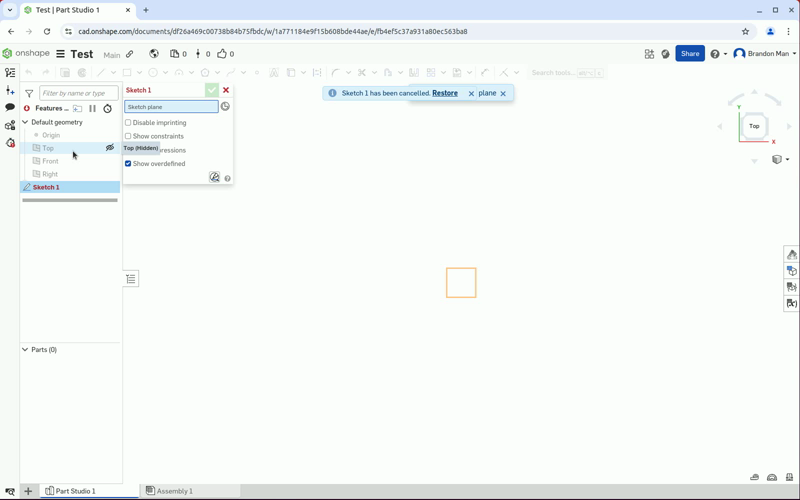
click(73, 150)
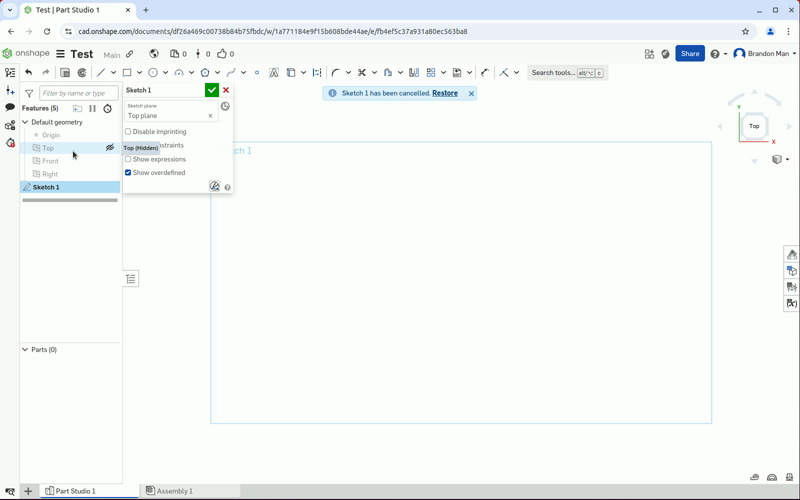
mouse_move(73, 352)
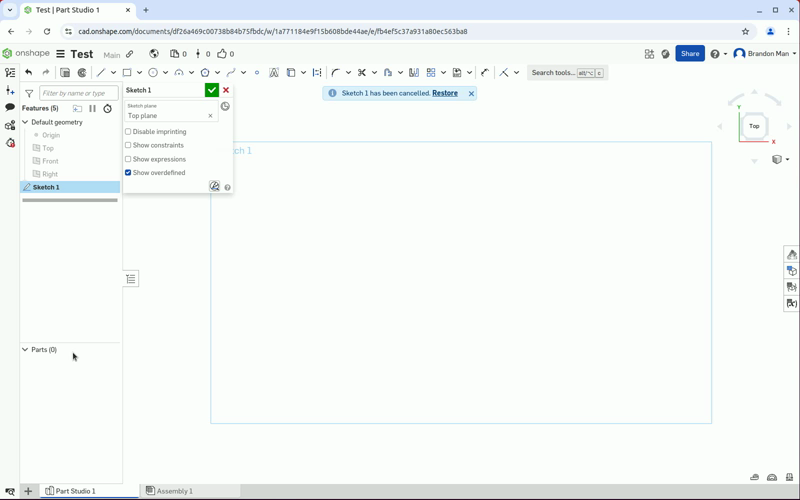
key(y)
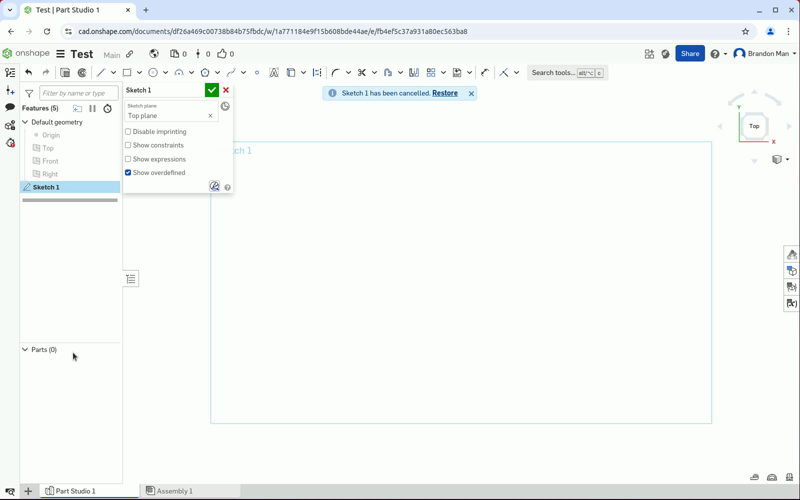
key(l)
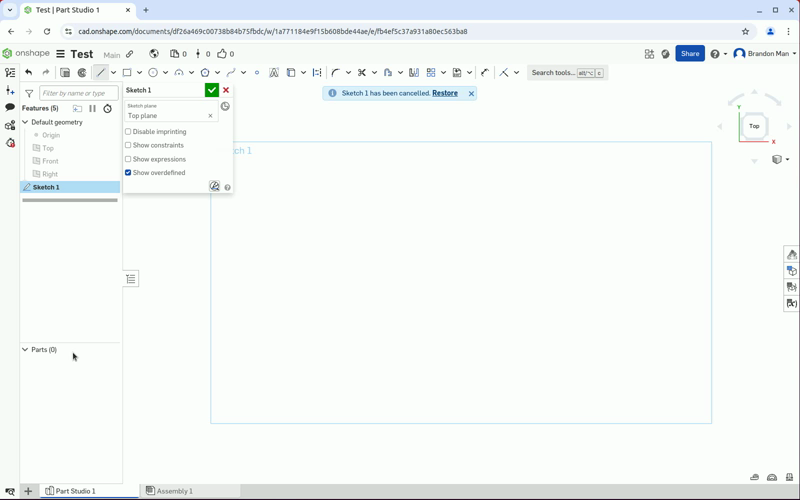
key_down(shift)
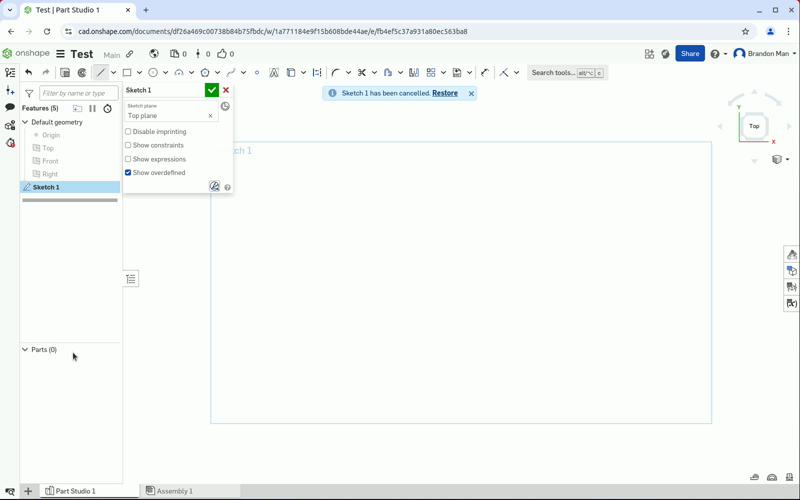
mouse_move(440, 339)
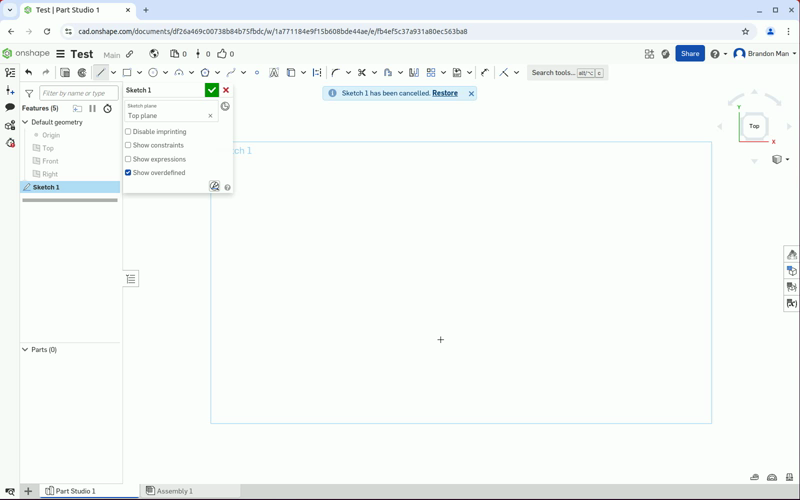
click(440, 339)
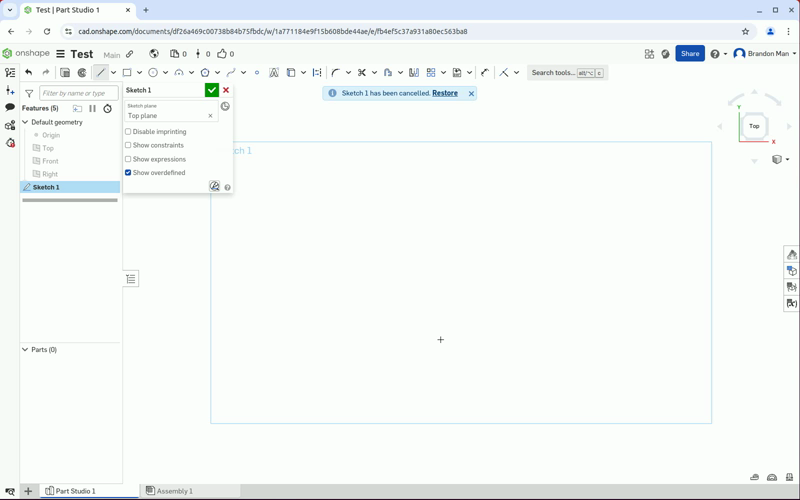
key_up(shift)
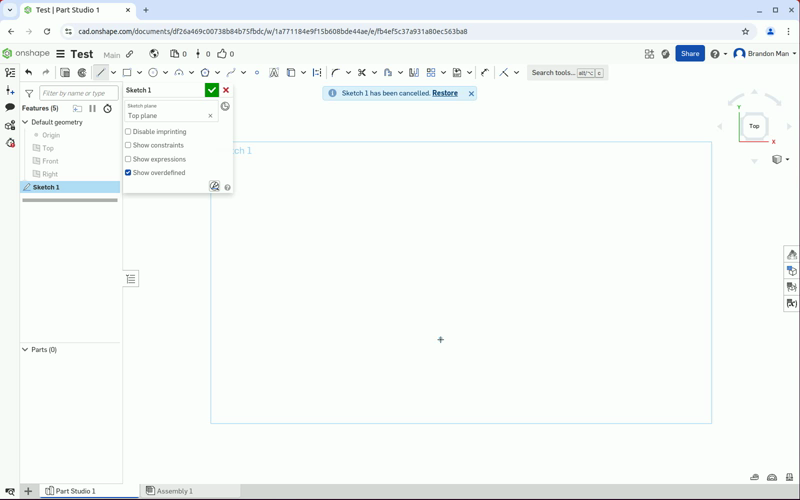
key_down(shift)
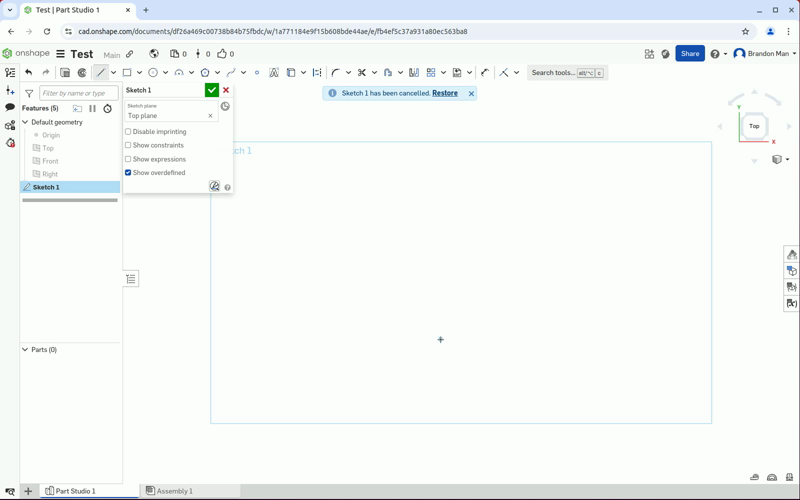
mouse_move(470, 339)
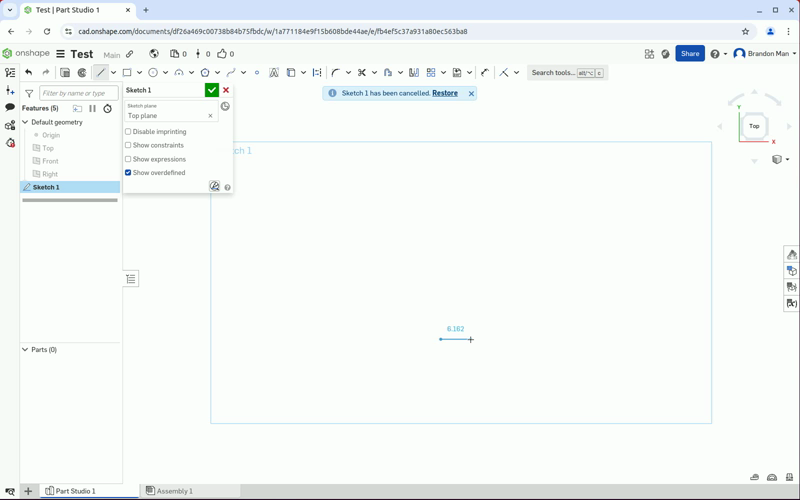
mouse_move(473, 339)
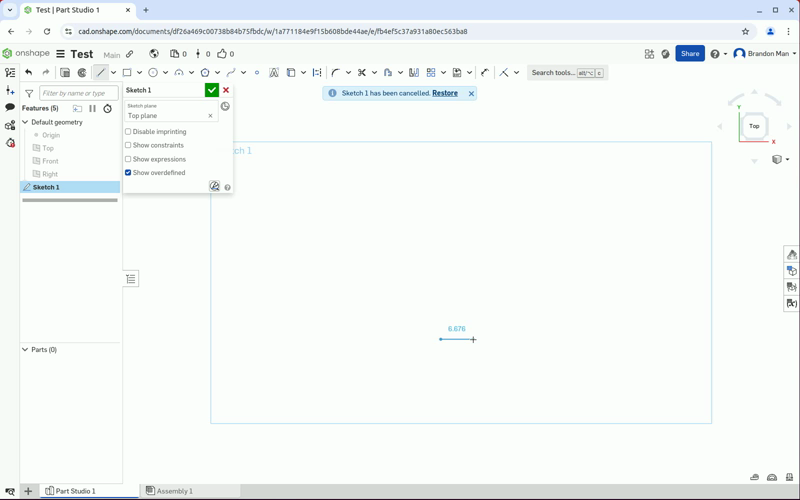
click(473, 339)
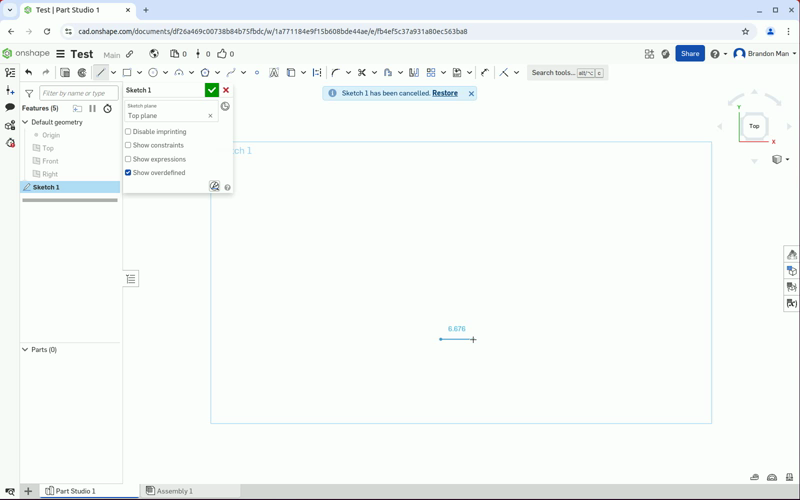
key_up(shift)
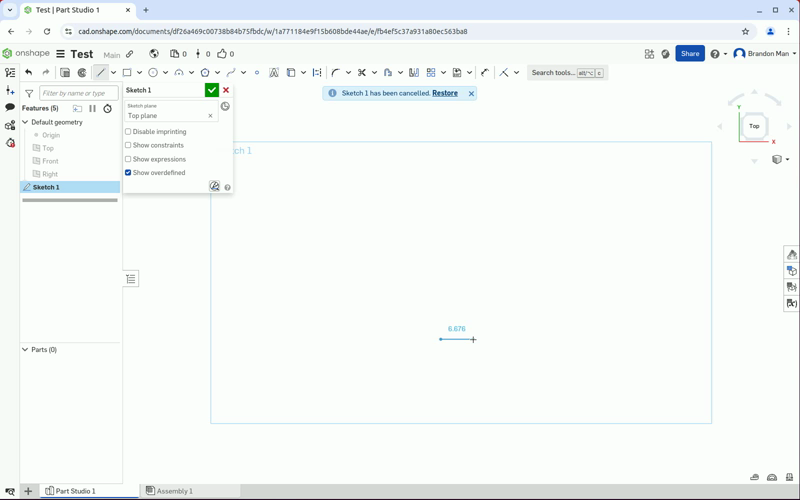
key_down(shift)
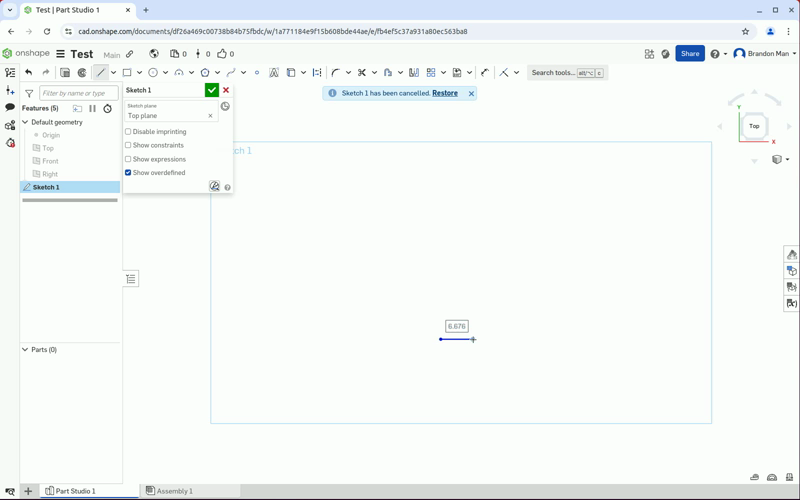
mouse_move(503, 339)
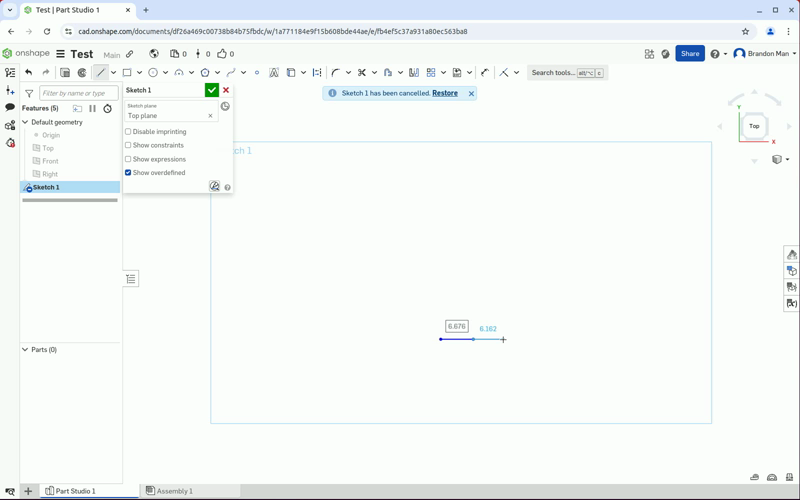
mouse_move(473, 306)
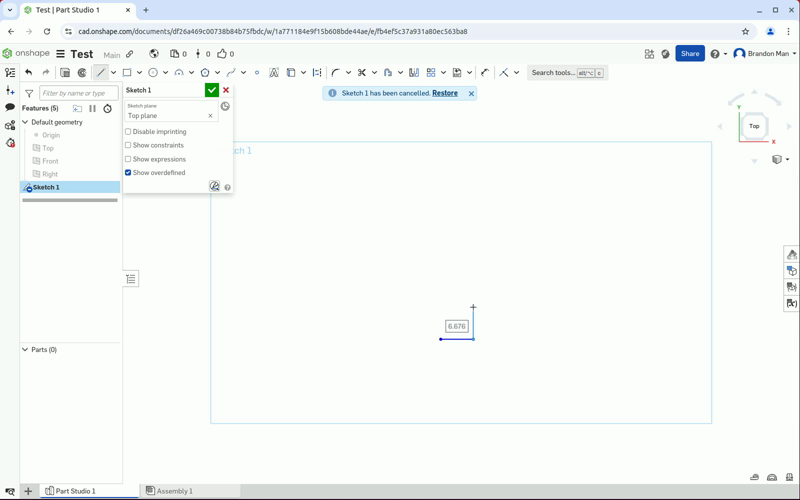
click(473, 306)
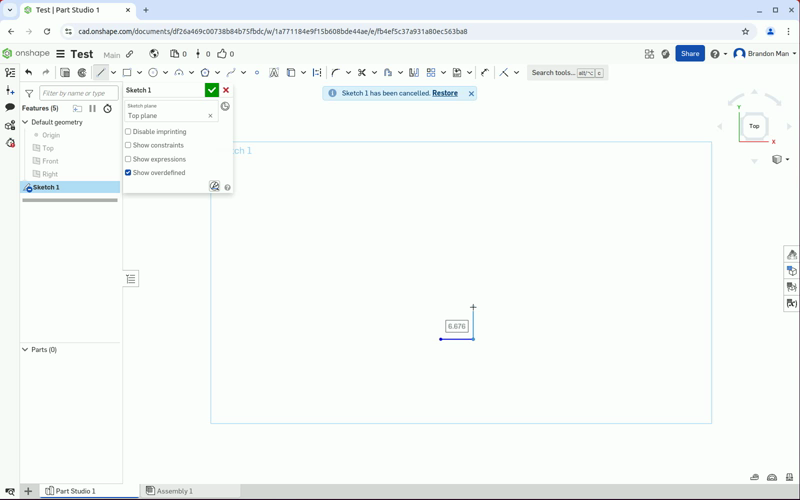
key_up(shift)
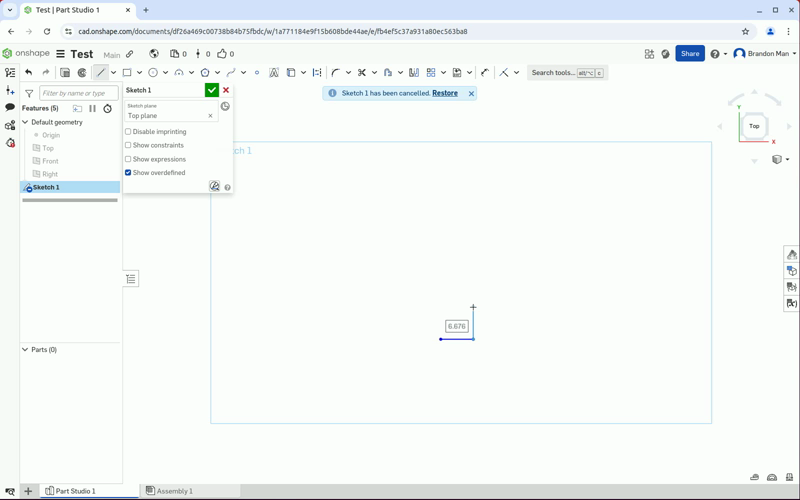
key_down(shift)
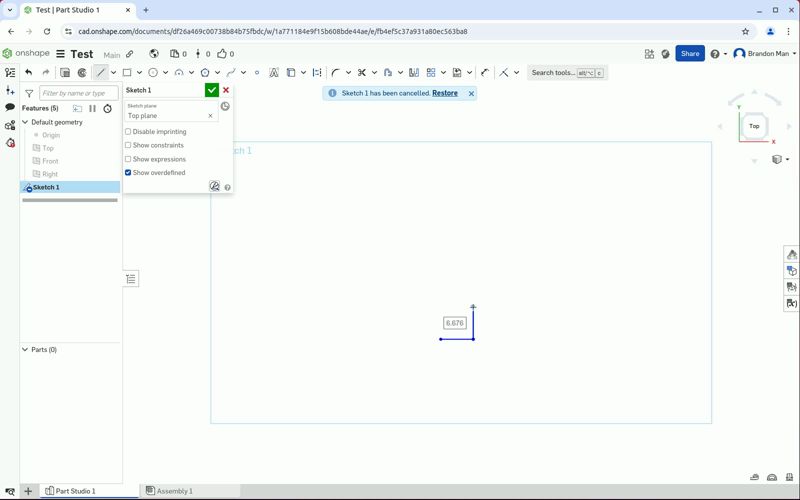
mouse_move(503, 306)
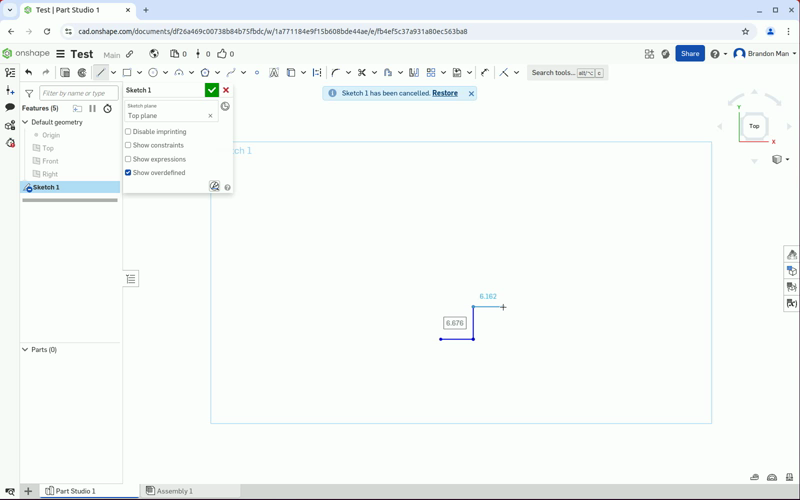
mouse_move(440, 306)
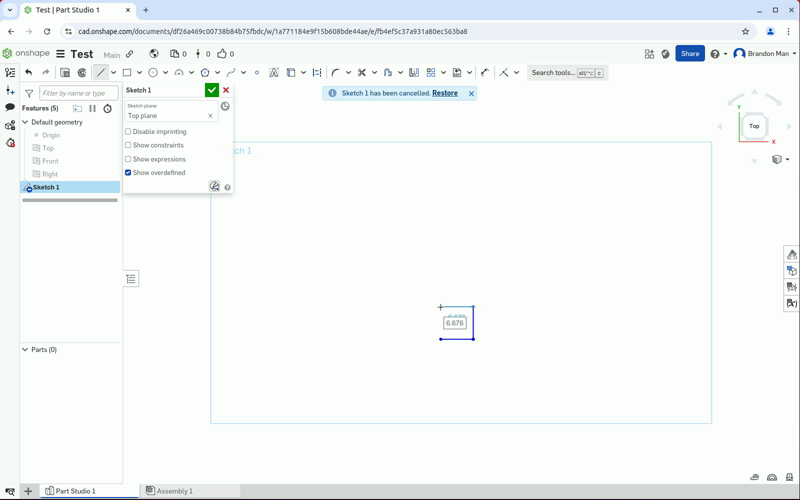
click(440, 306)
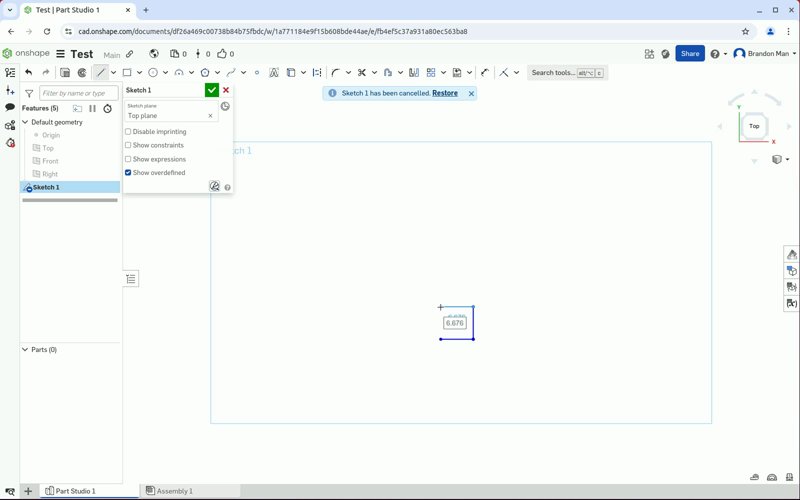
key_up(shift)
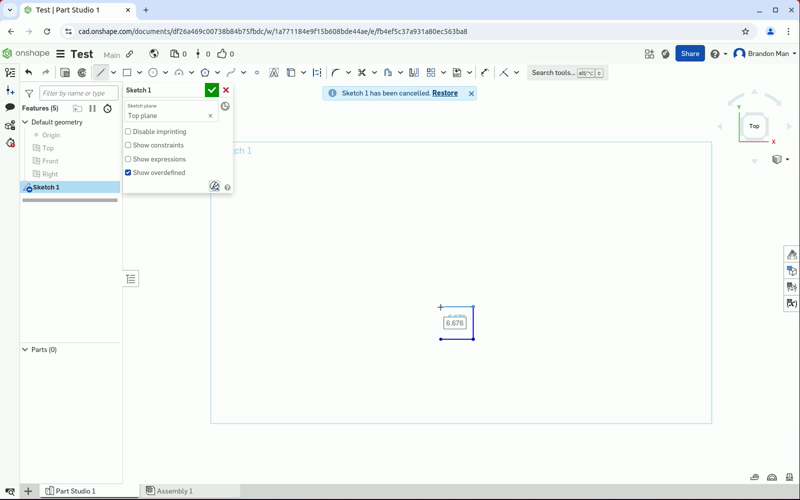
mouse_move(470, 306)
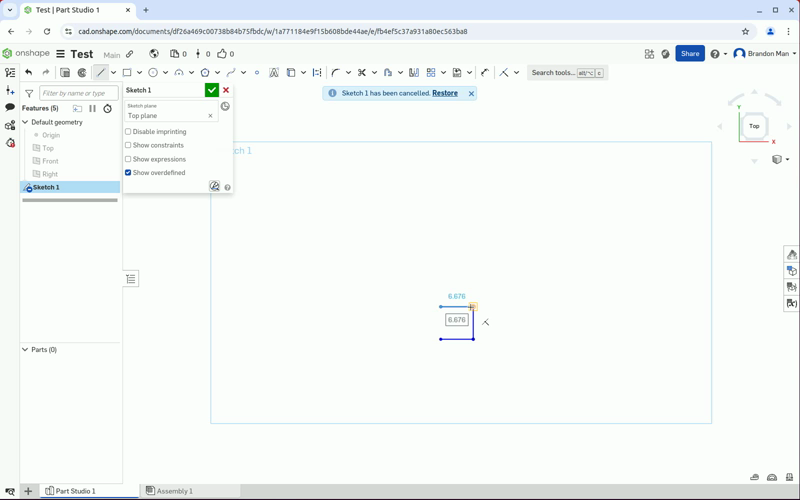
key_down(shift)
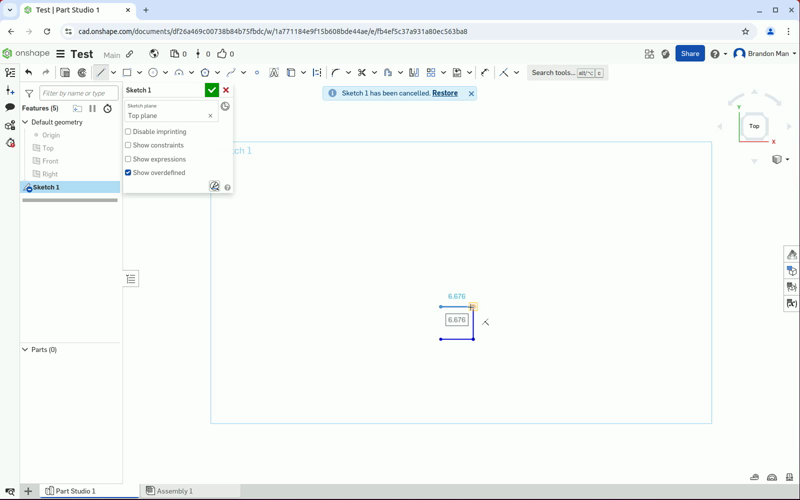
mouse_move(440, 339)
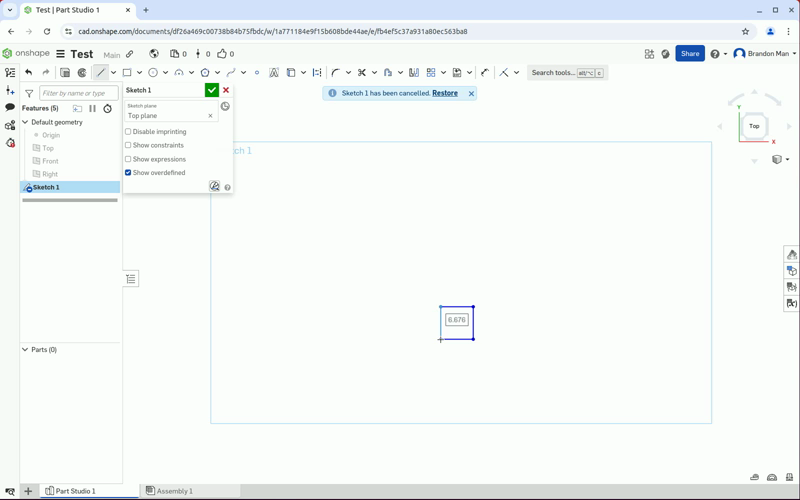
key_up(shift)
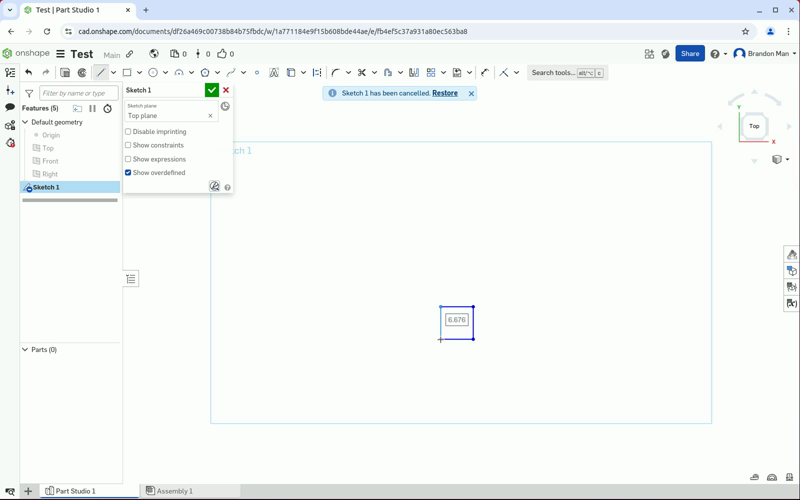
click(440, 339)
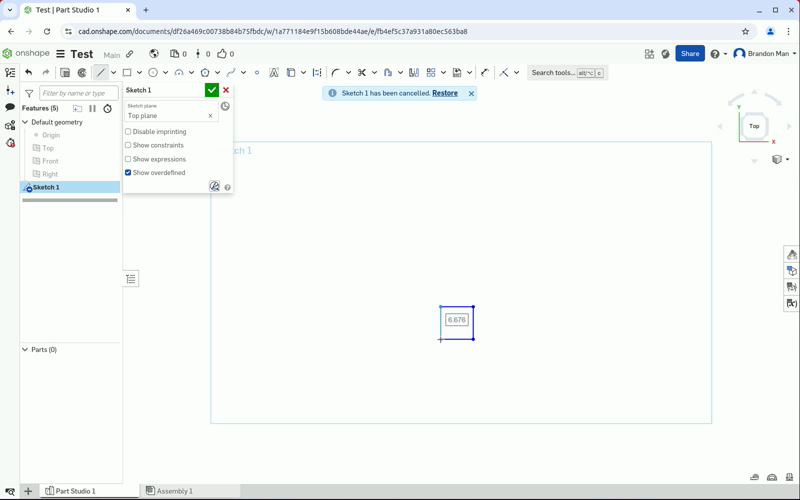
key(esc)
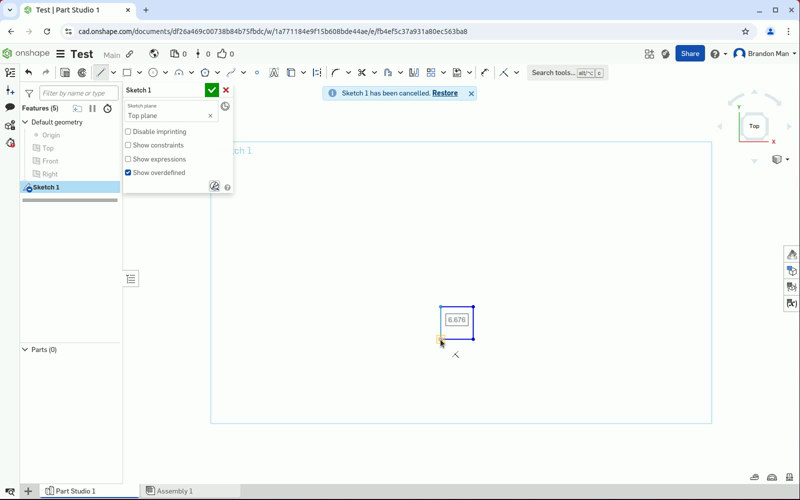
mouse_move(444, 326)
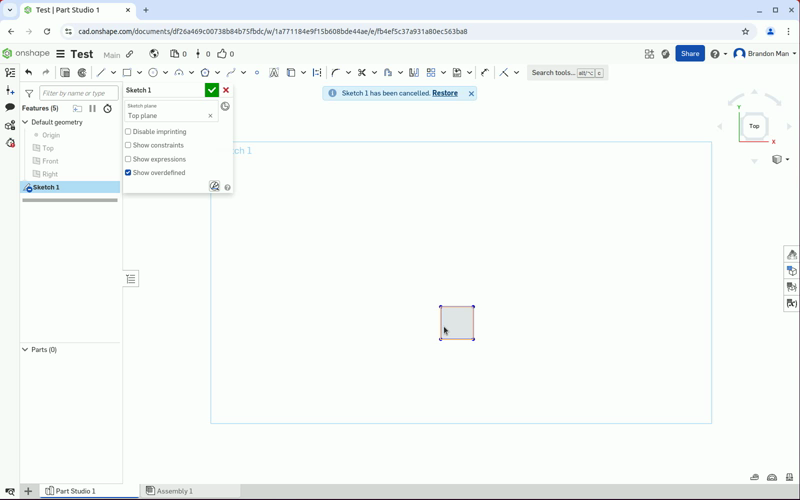
scroll(6)
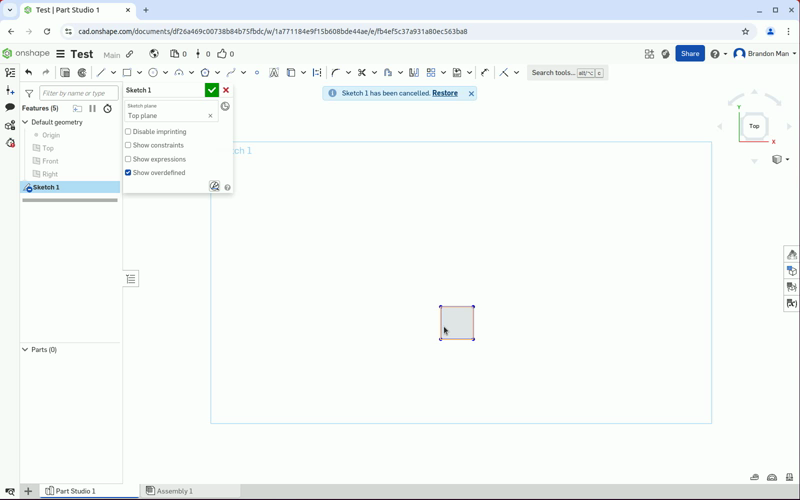
scroll(6)
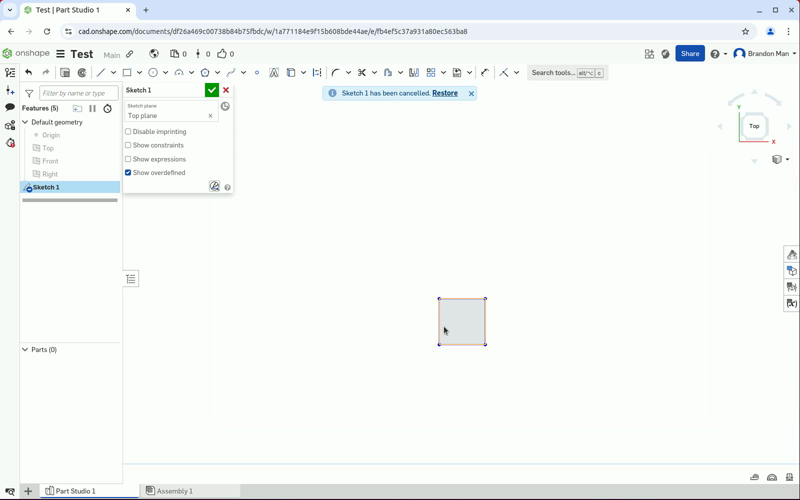
scroll(6)
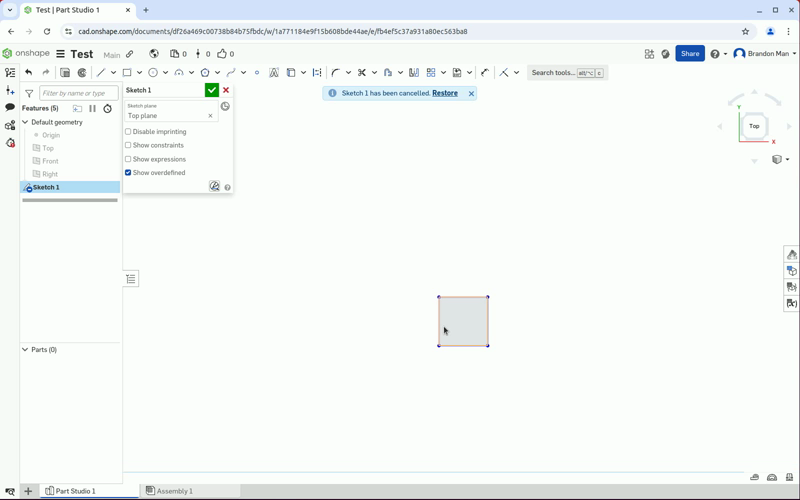
scroll(6)
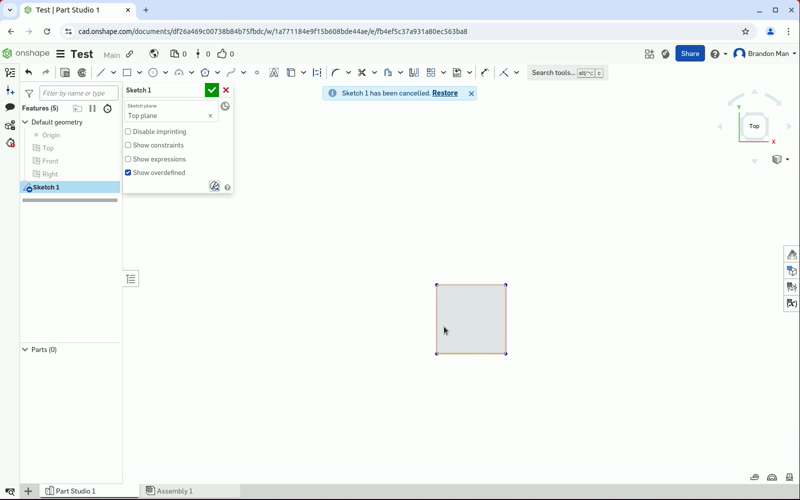
scroll(6)
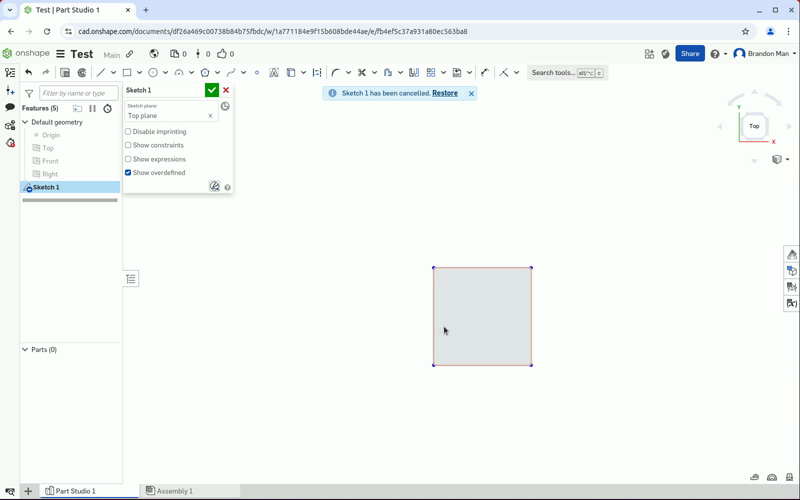
scroll(6)
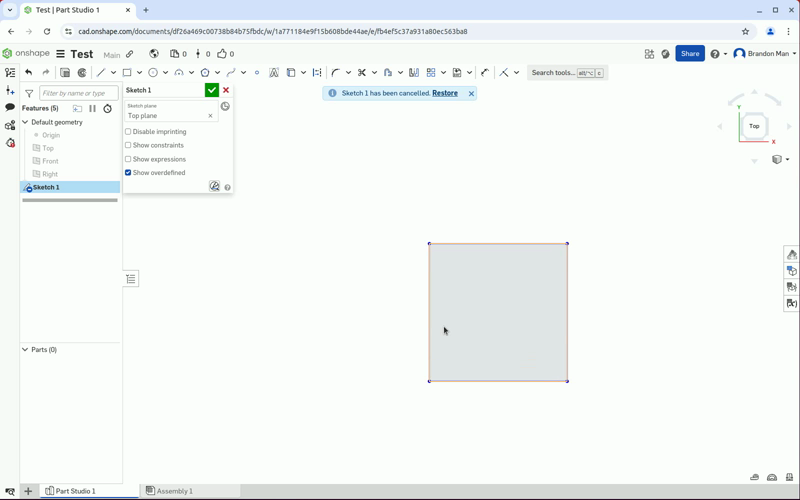
scroll(6)
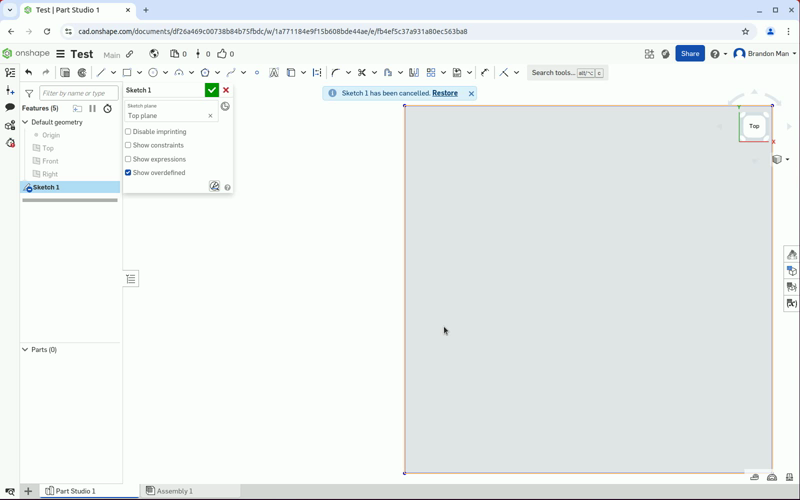
click(444, 326)
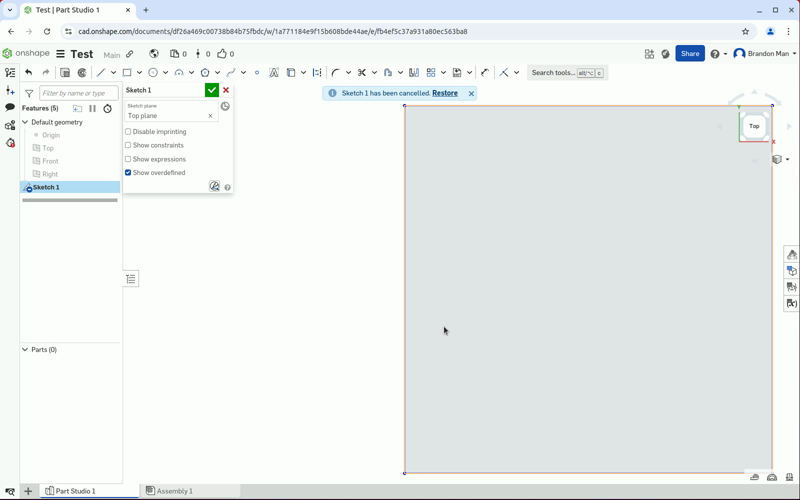
scroll(-6)
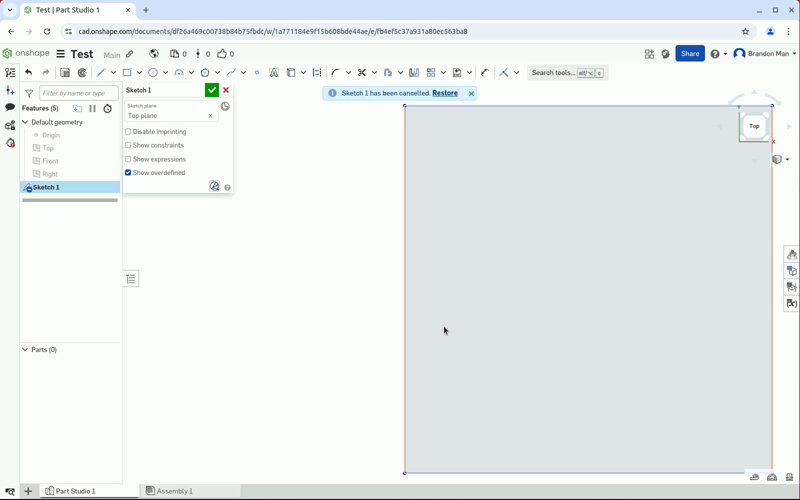
scroll(-6)
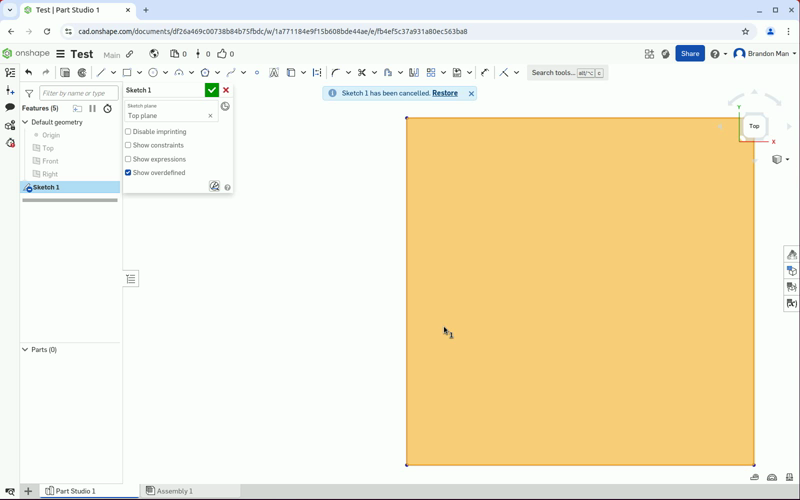
scroll(-6)
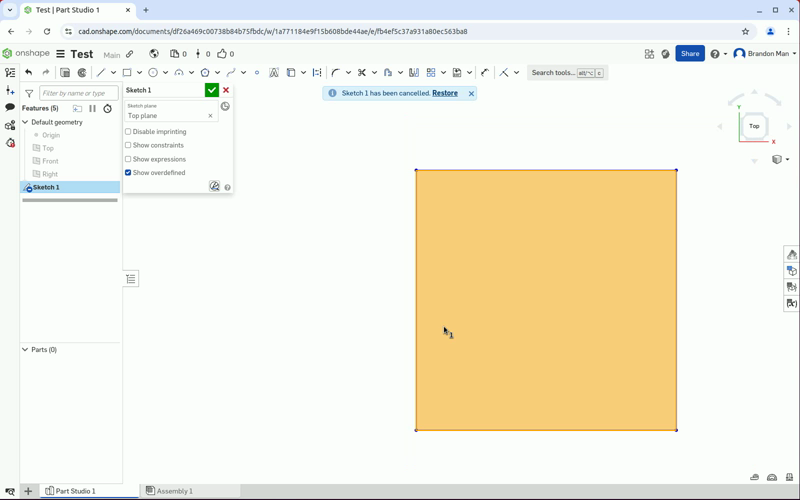
scroll(-6)
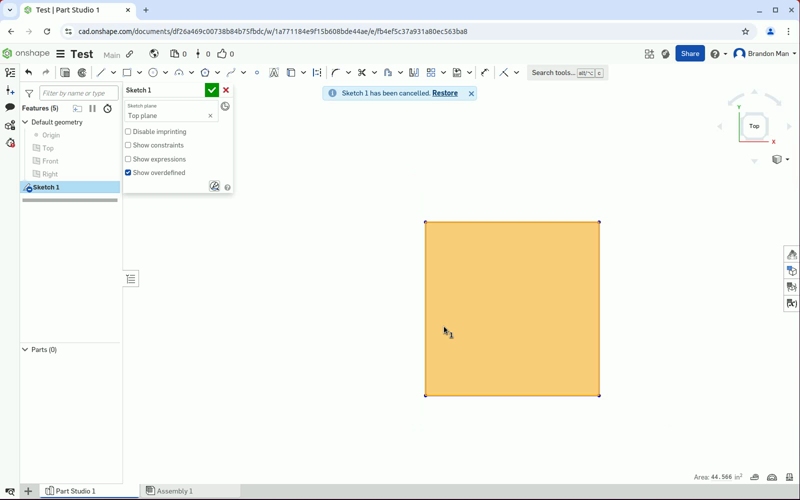
scroll(-6)
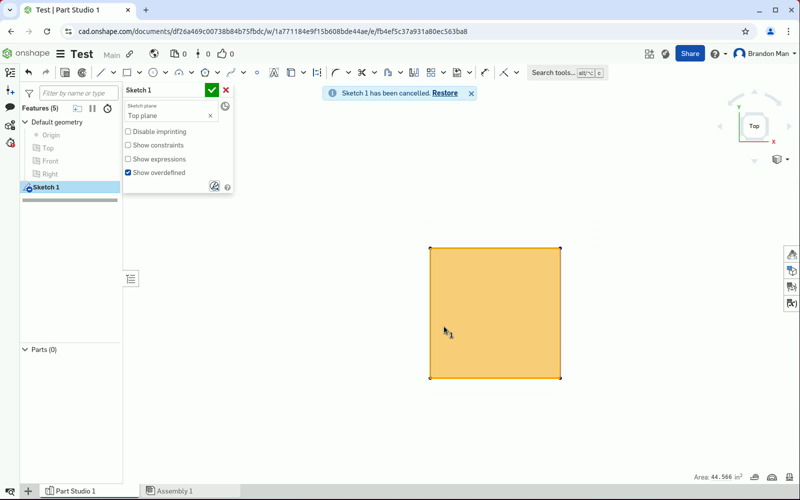
scroll(-6)
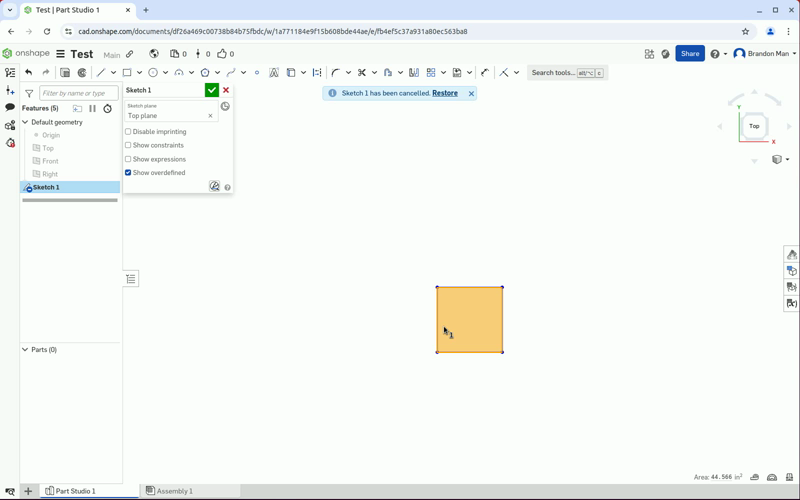
scroll(-6)
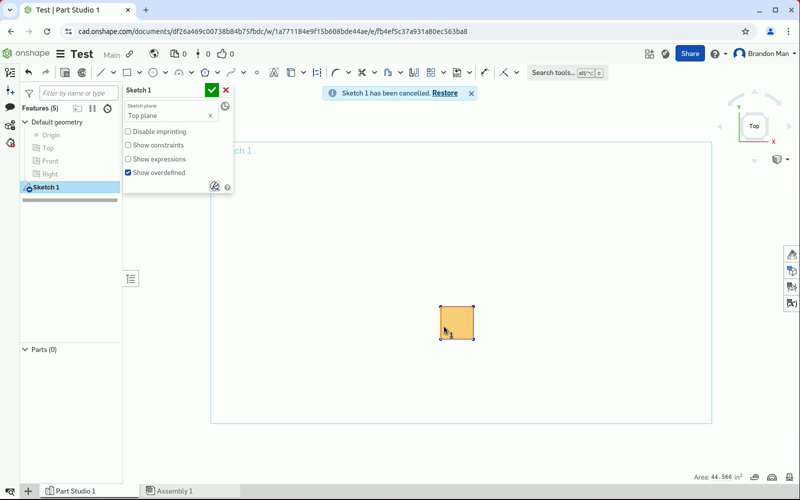
mouse_move(73, 352)
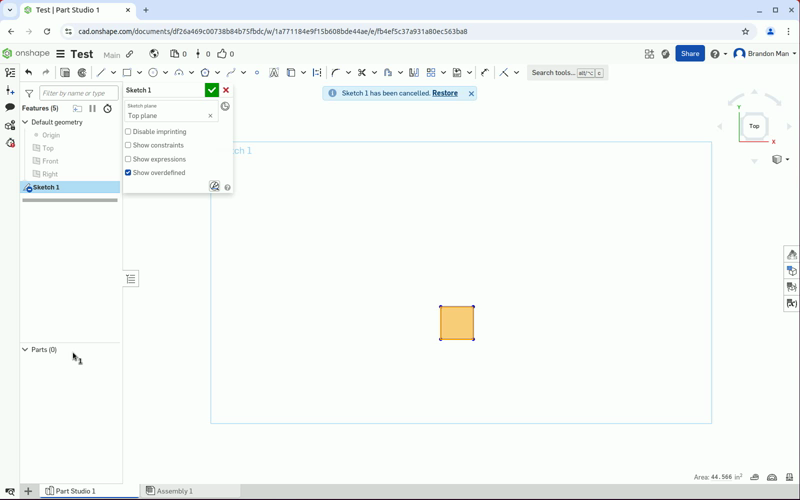
key(shift+y)
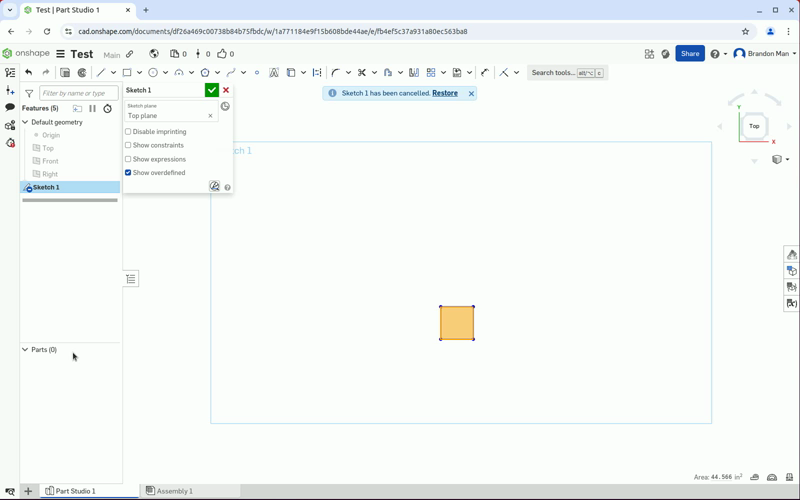
key(shift+e)
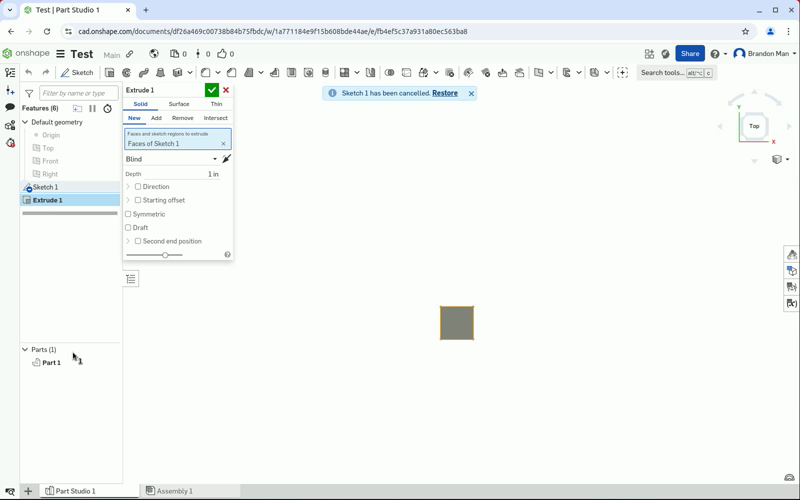
mouse_move(143, 106)
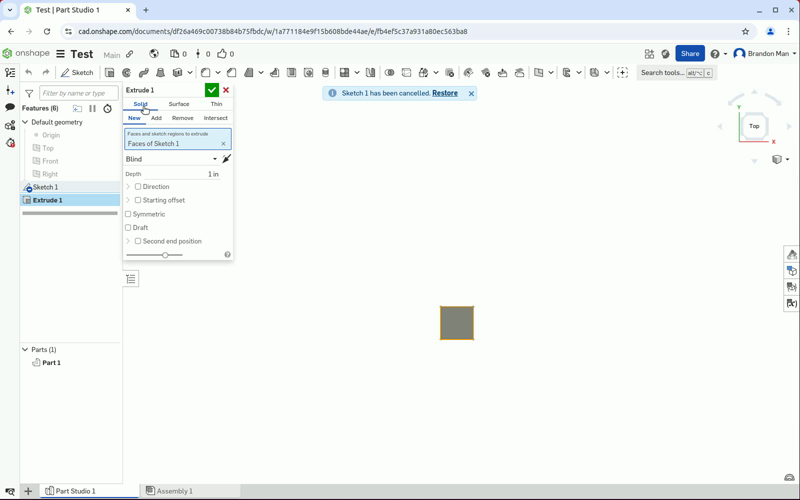
click(143, 106)
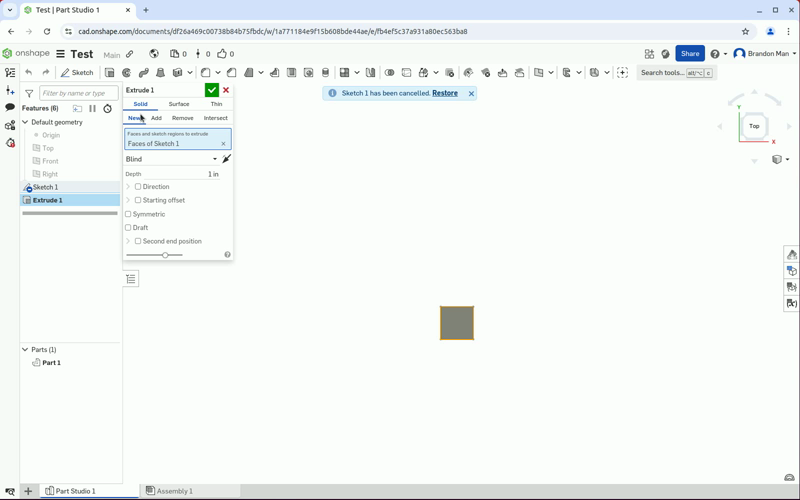
mouse_move(137, 120)
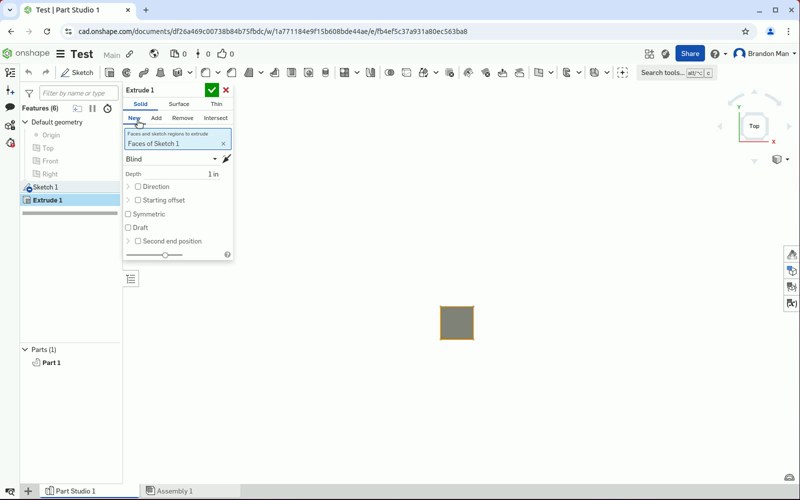
click(137, 120)
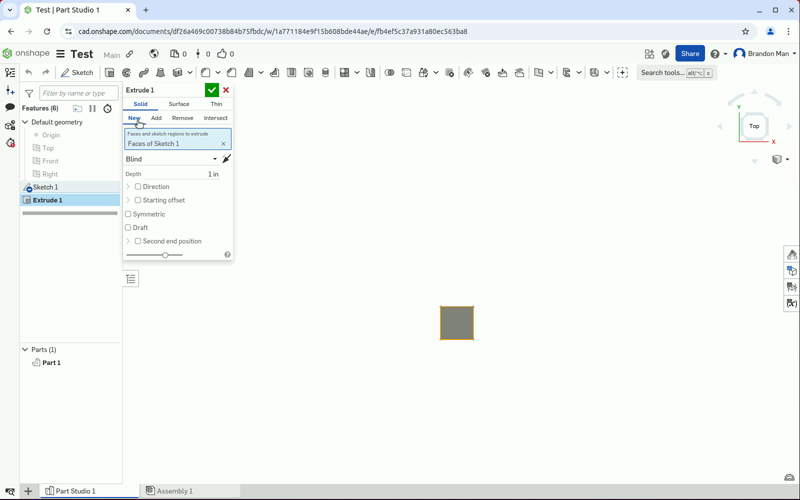
key(tab, 4)
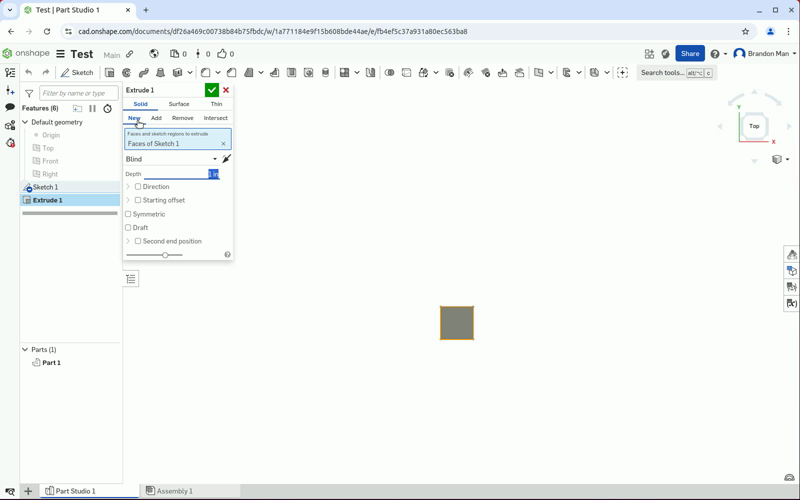
text(4.814)
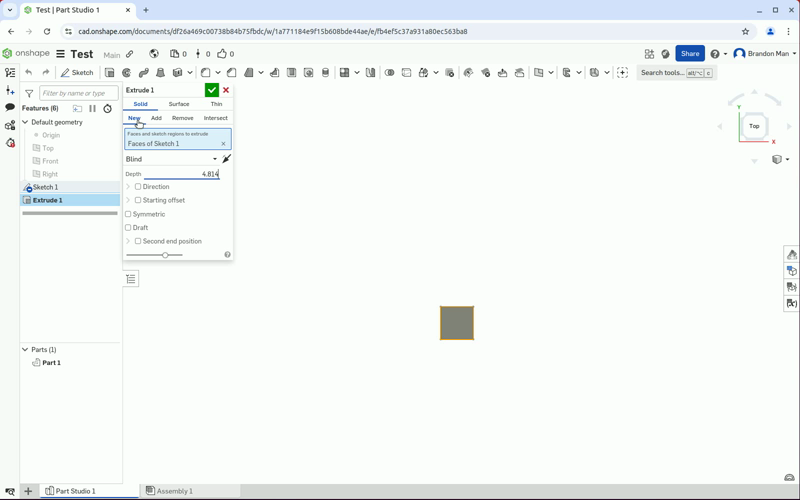
key(enter)
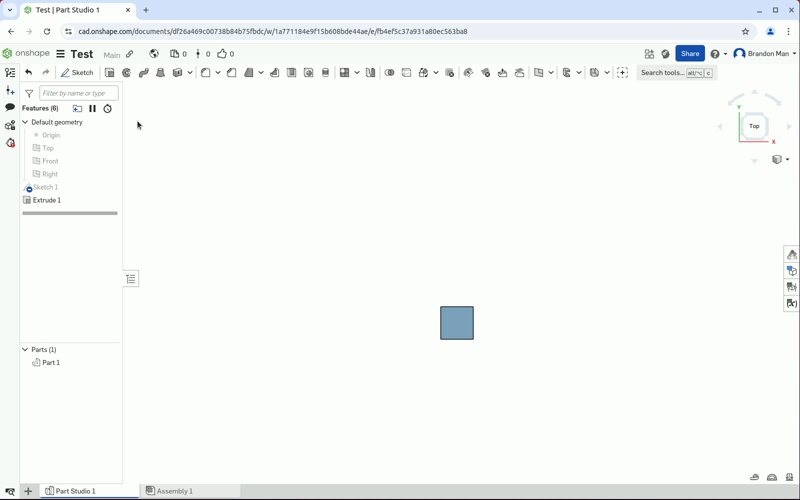
key(shift+h)
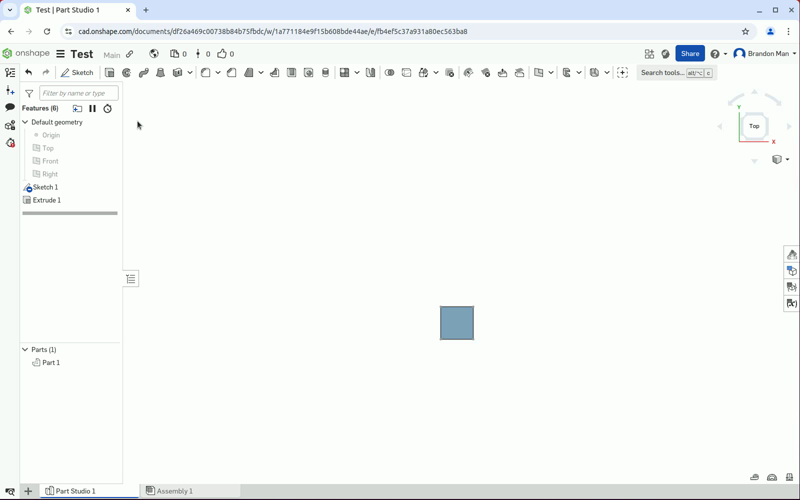
key(shift+h)
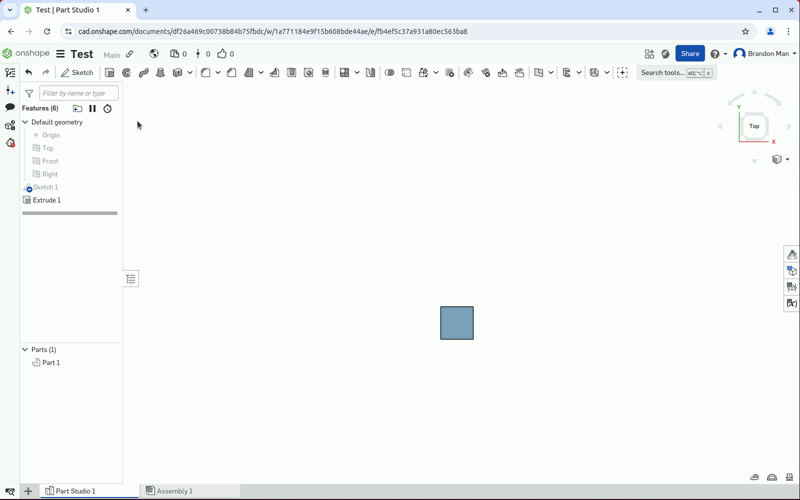
mouse_move(73, 189)
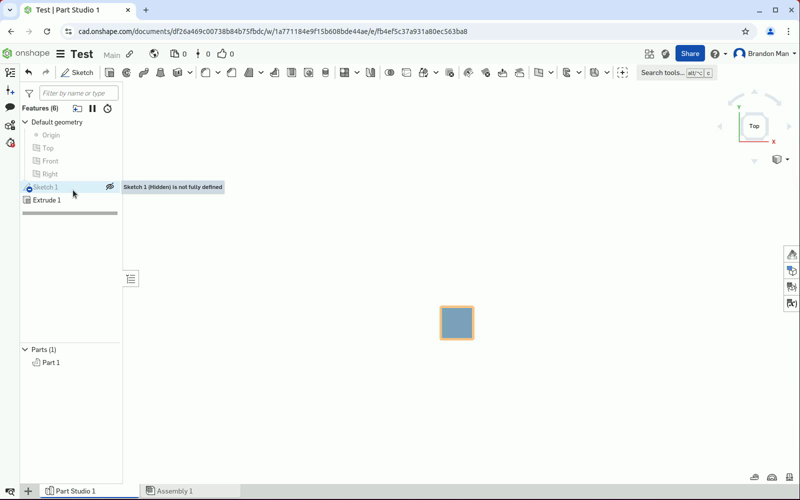
click(73, 189)
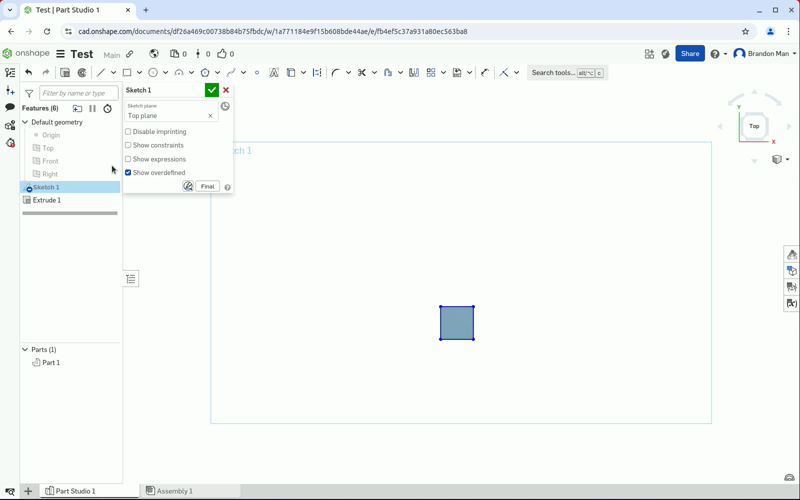
mouse_move(229, 92)
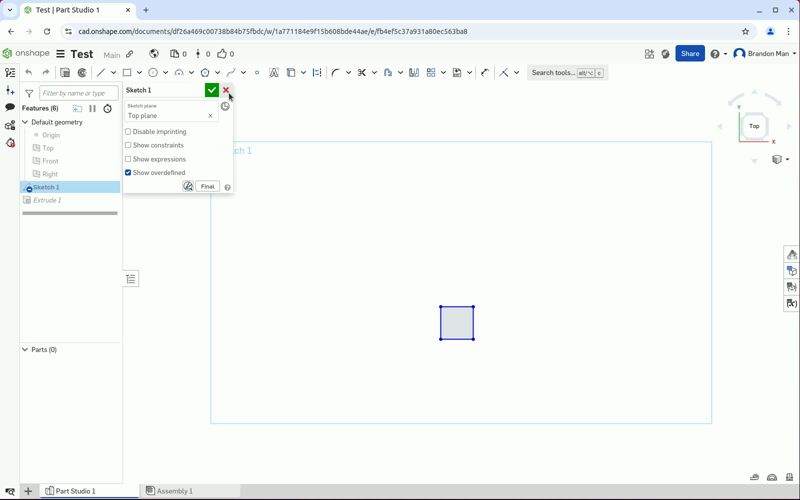
click(229, 92)
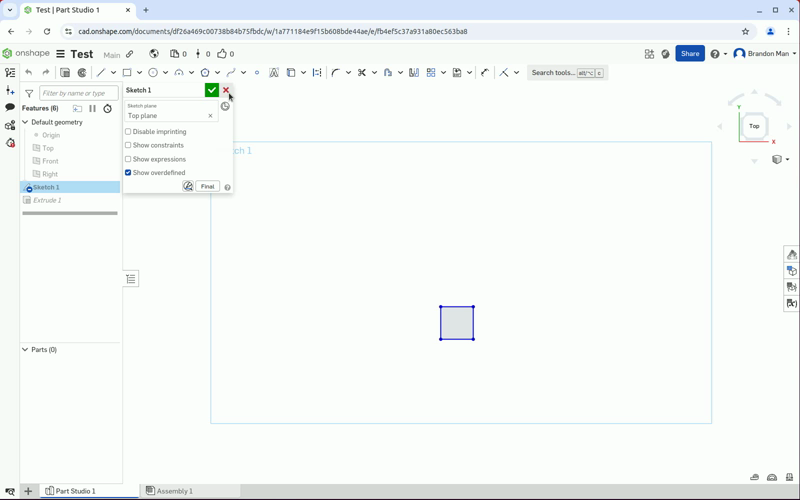
key(shift+s)
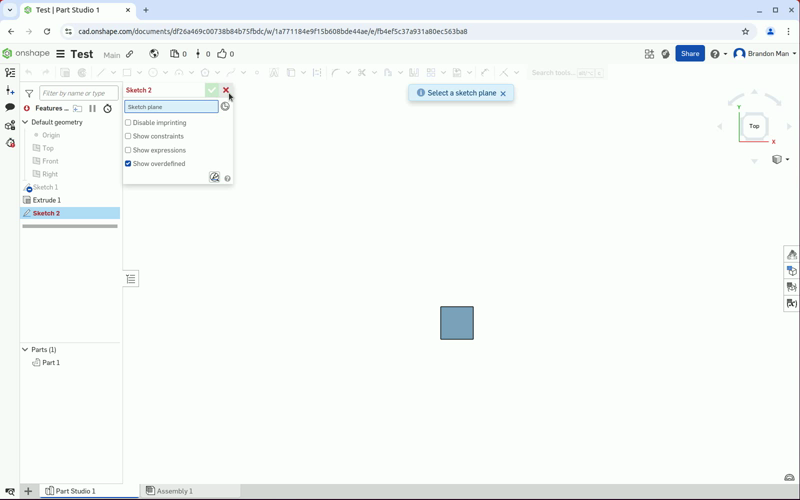
mouse_move(73, 150)
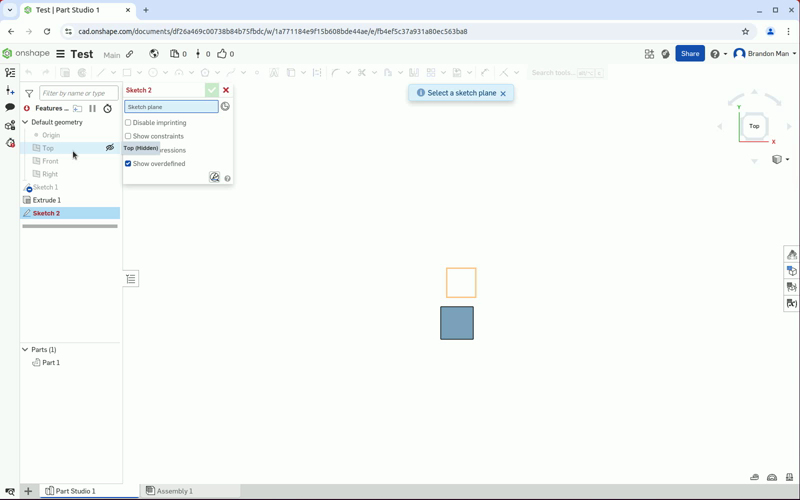
click(73, 150)
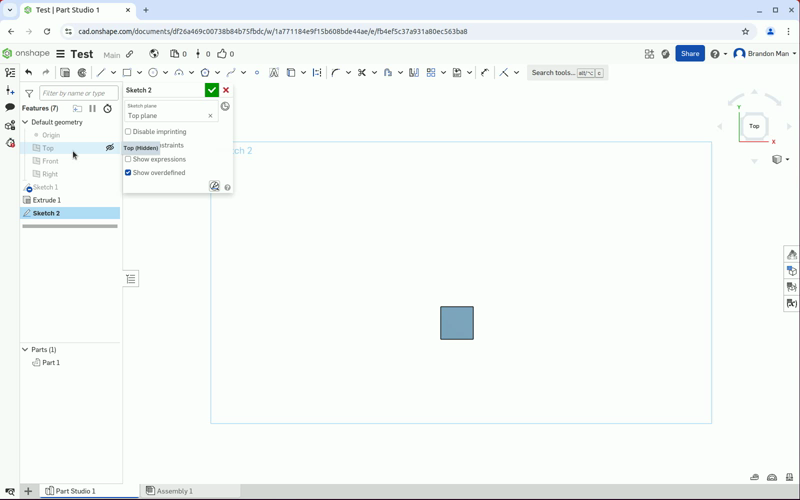
mouse_move(73, 352)
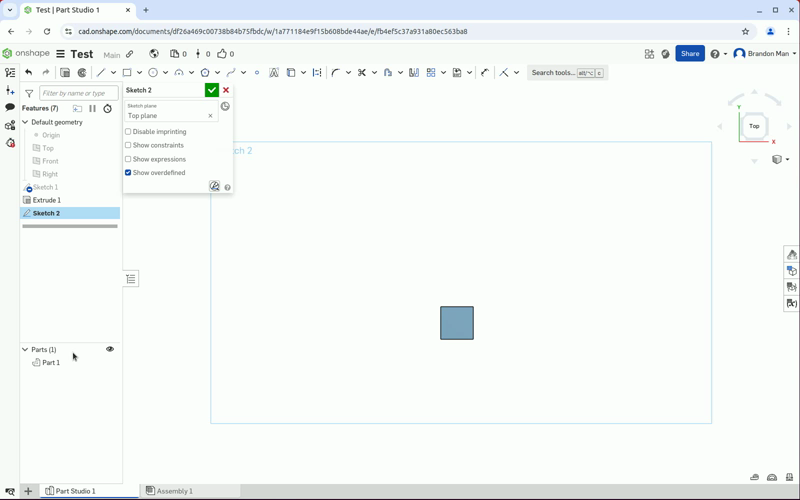
key(y)
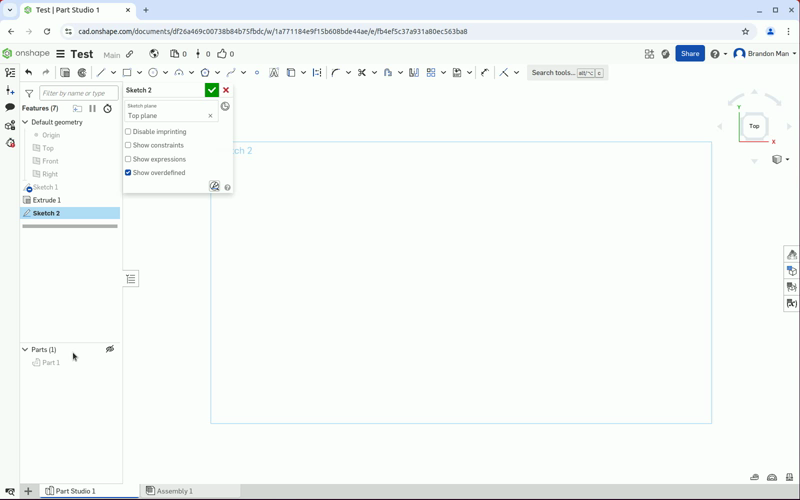
key(l)
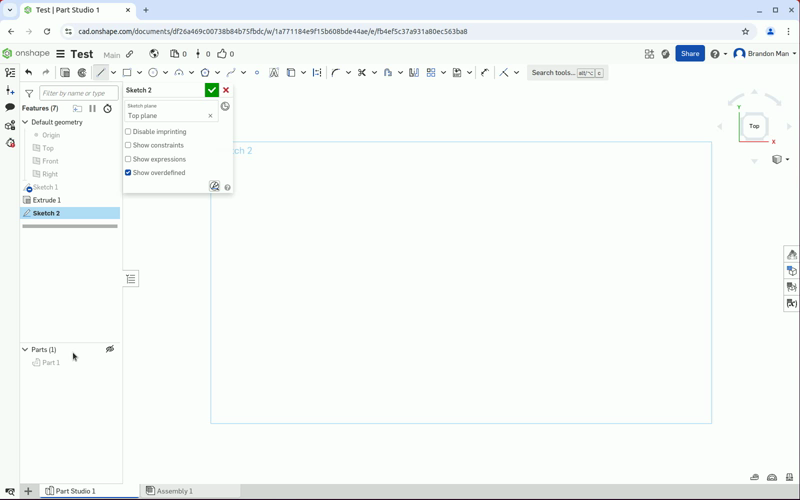
key_down(shift)
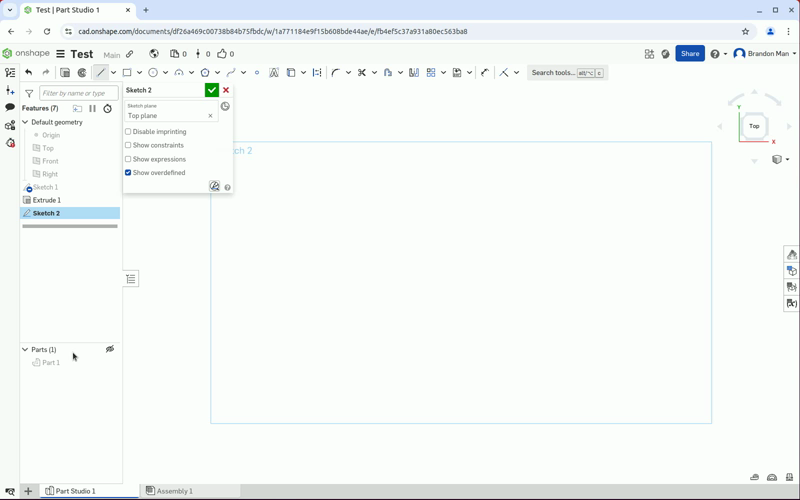
mouse_move(440, 282)
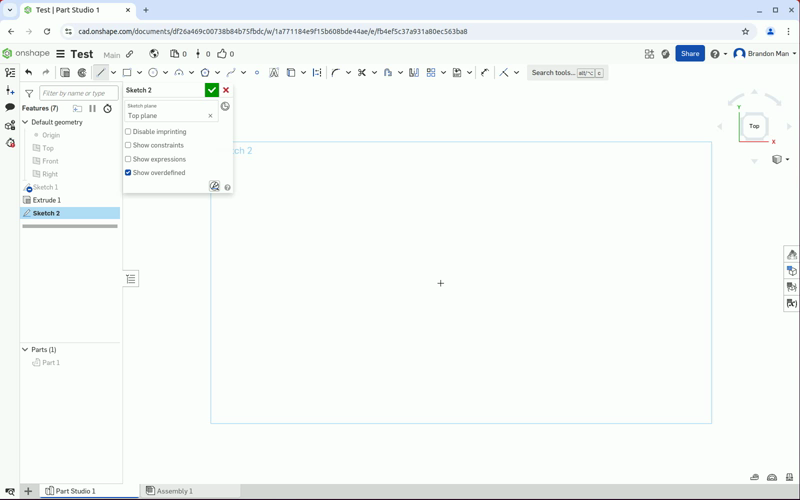
click(440, 282)
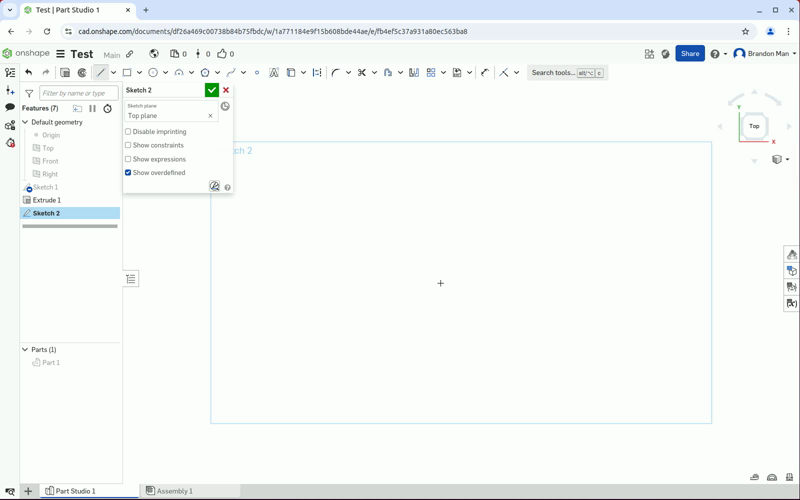
key_up(shift)
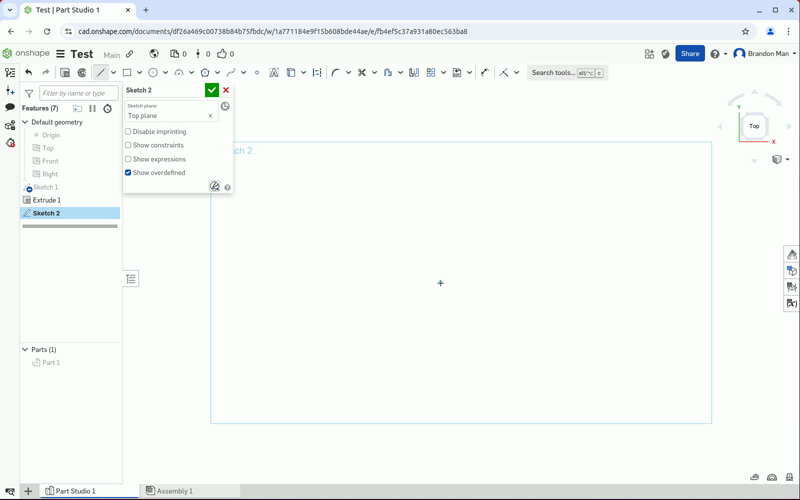
key_down(shift)
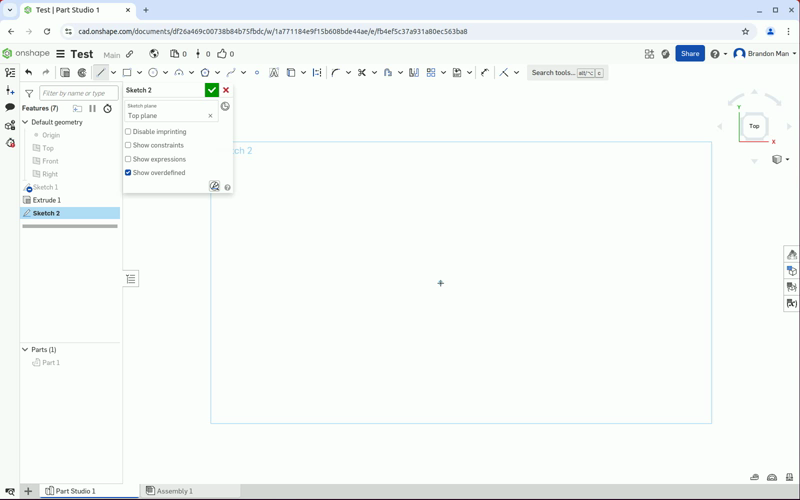
mouse_move(470, 282)
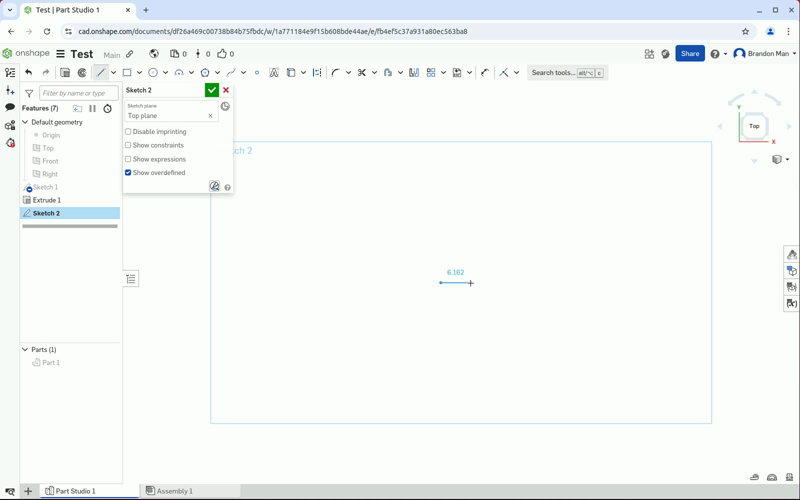
mouse_move(471, 282)
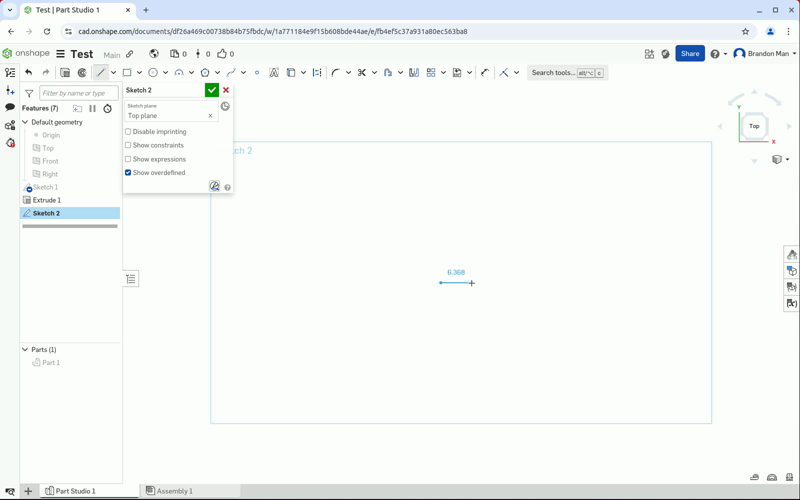
click(471, 282)
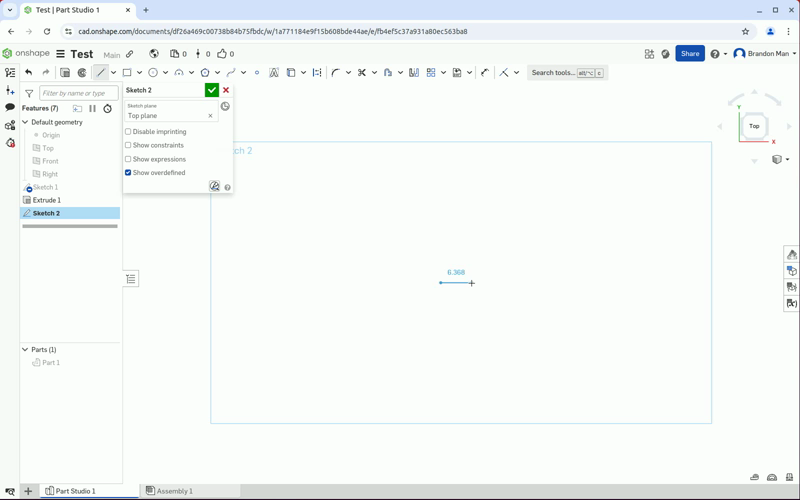
key_up(shift)
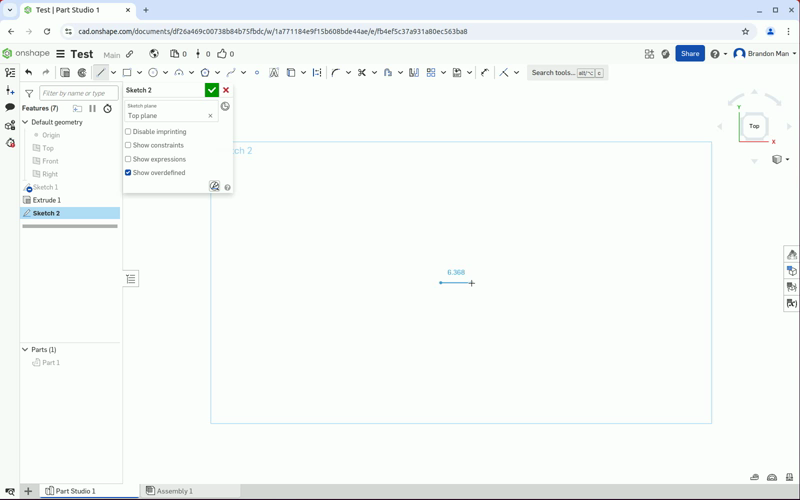
key_down(shift)
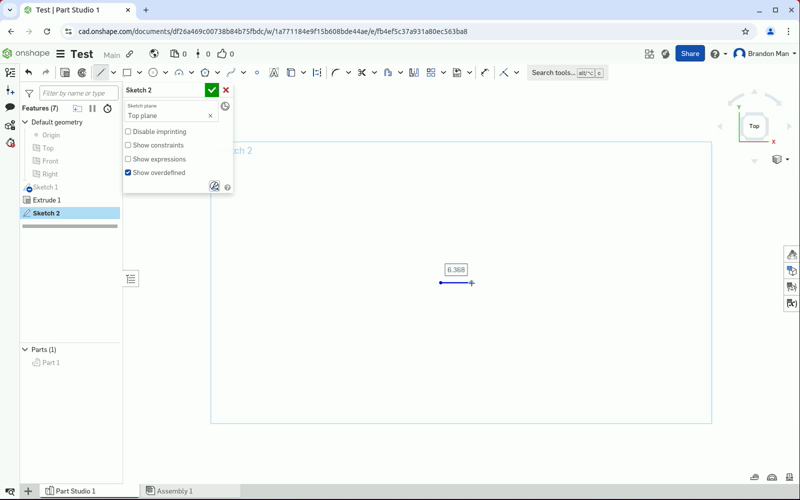
mouse_move(471, 170)
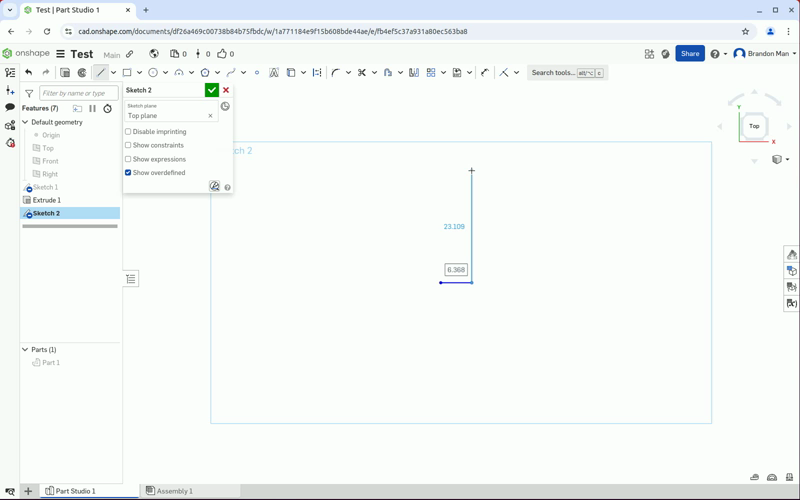
click(471, 170)
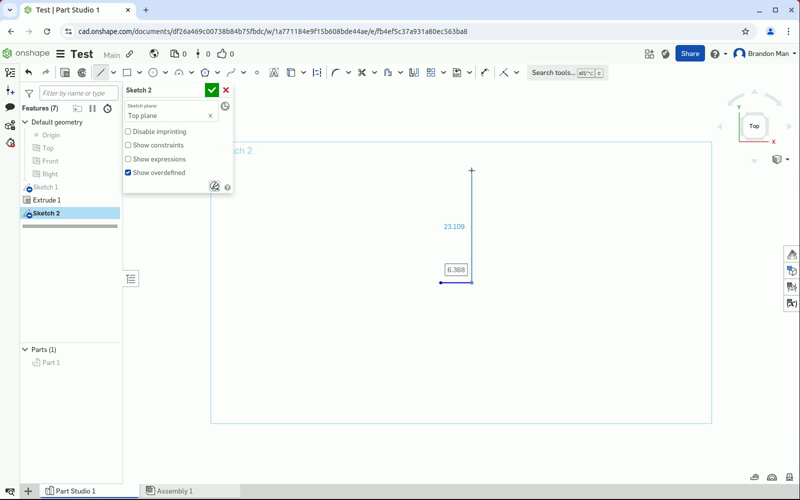
key_up(shift)
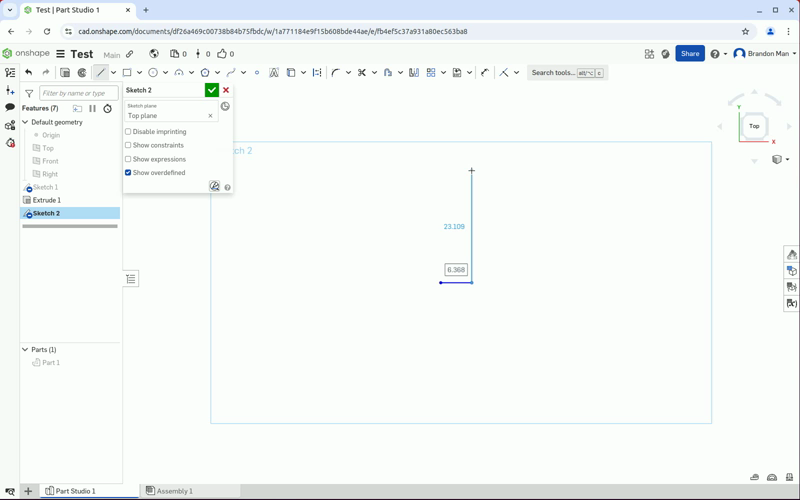
key_down(shift)
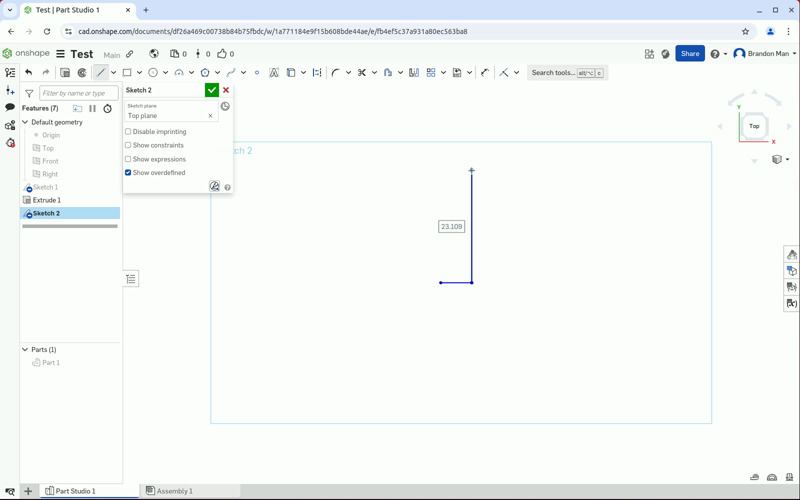
mouse_move(501, 170)
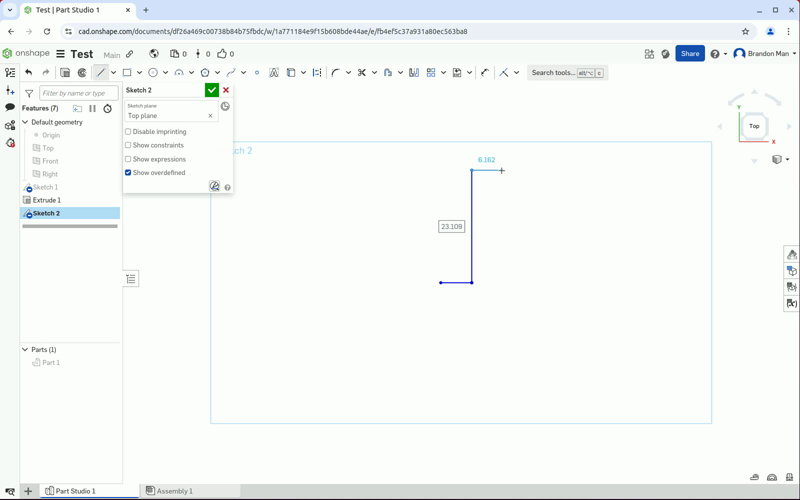
mouse_move(440, 170)
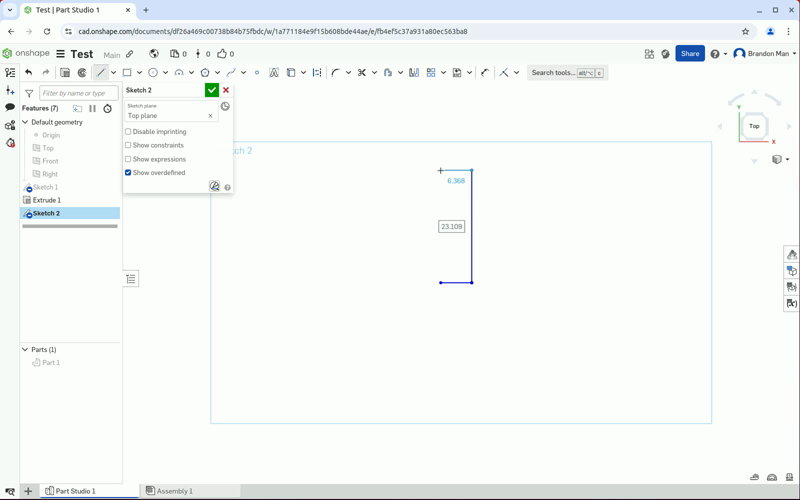
click(440, 170)
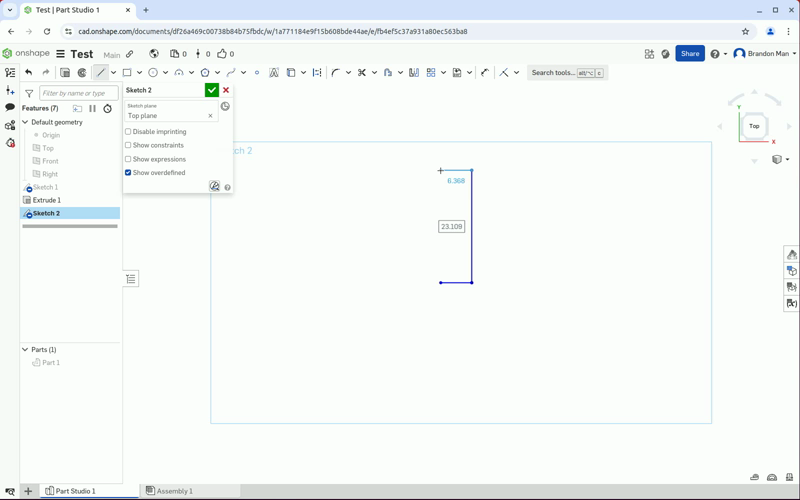
key_up(shift)
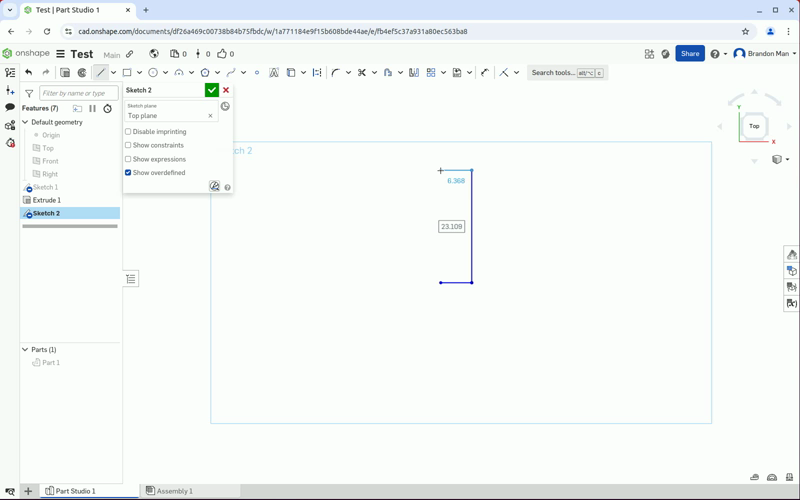
key_down(shift)
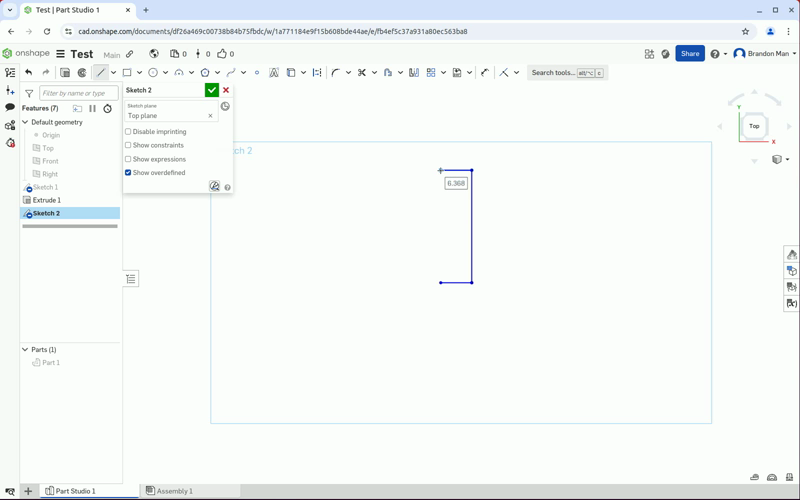
mouse_move(440, 282)
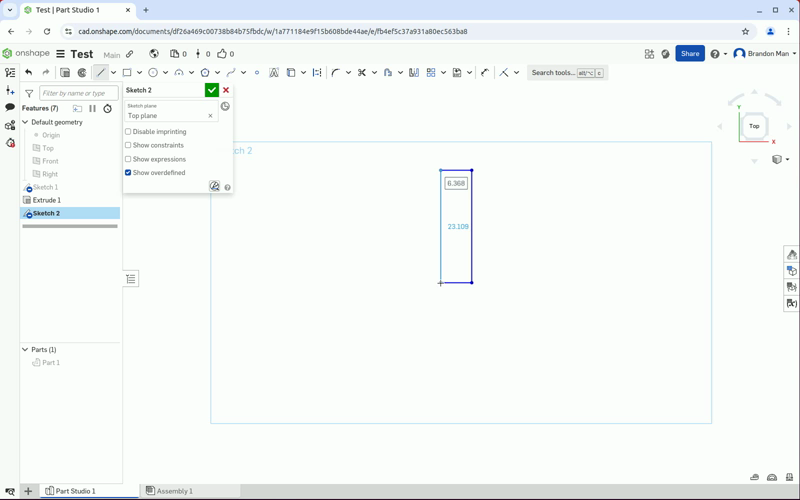
key_up(shift)
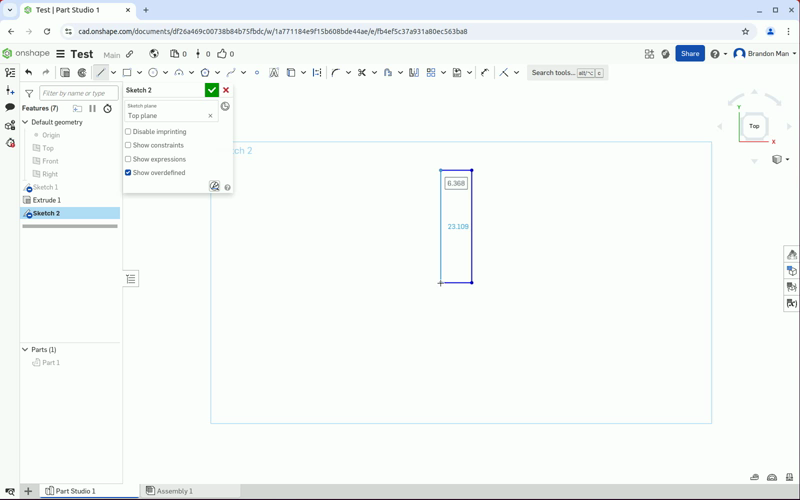
click(440, 282)
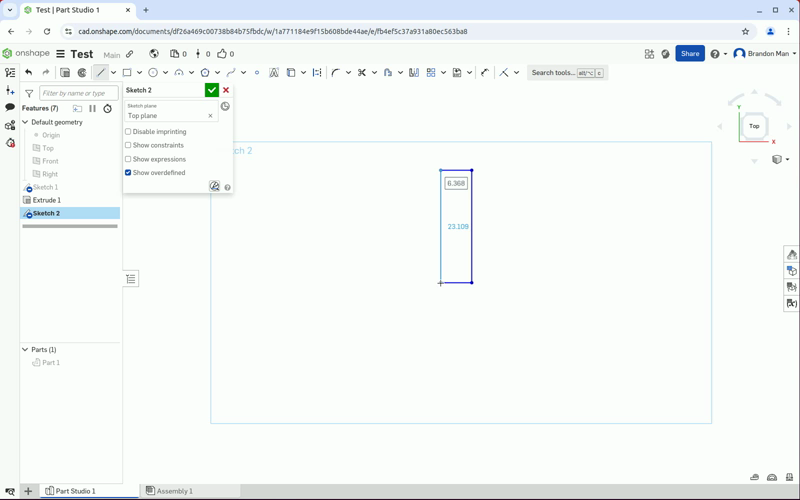
key(esc)
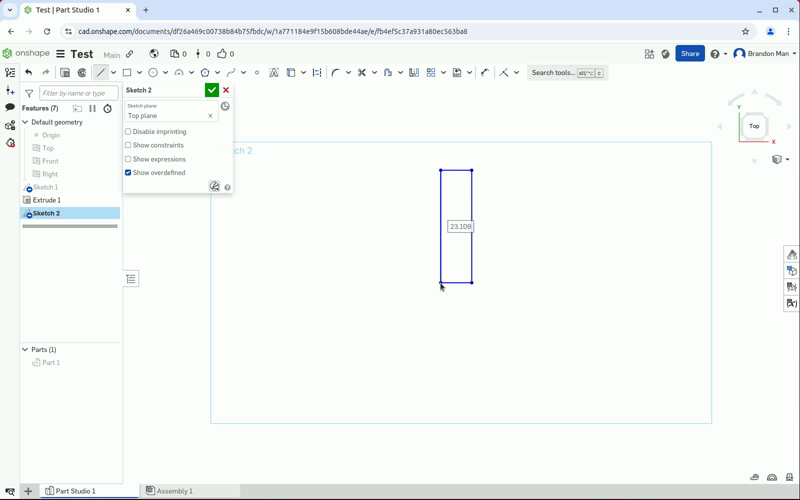
mouse_move(454, 270)
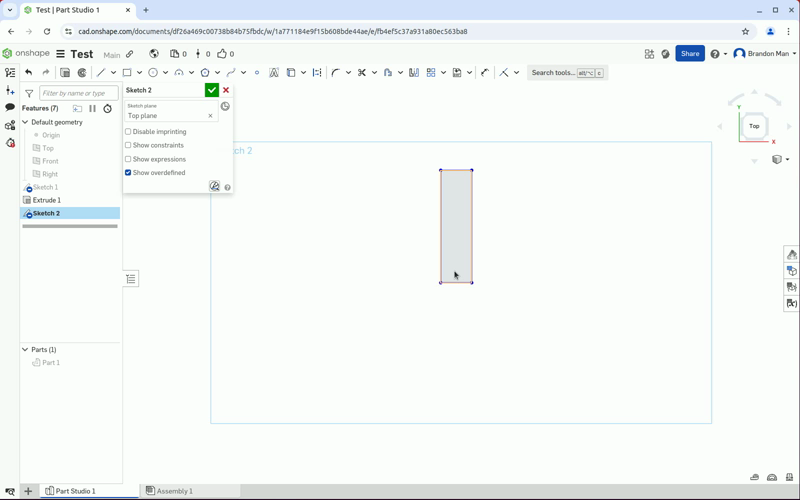
click(454, 270)
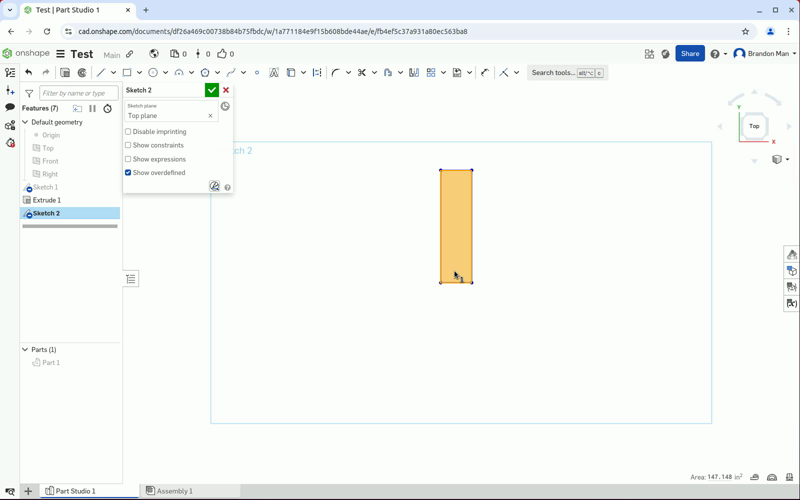
mouse_move(73, 352)
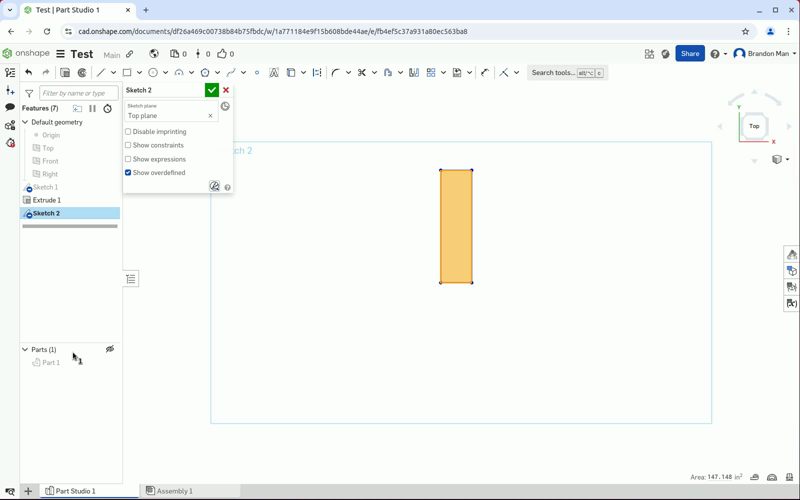
key(shift+y)
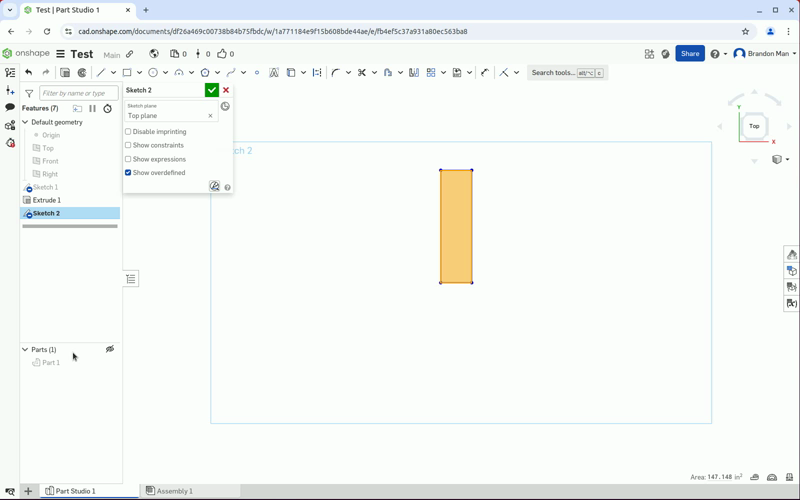
key(shift+e)
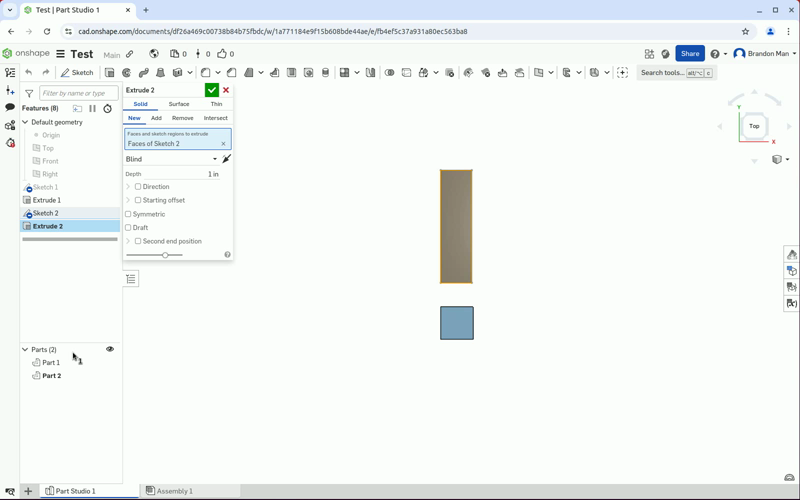
mouse_move(143, 106)
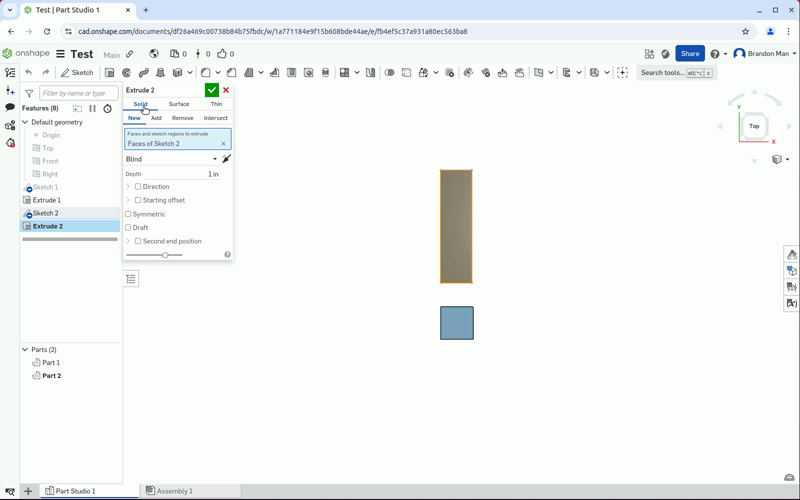
click(143, 106)
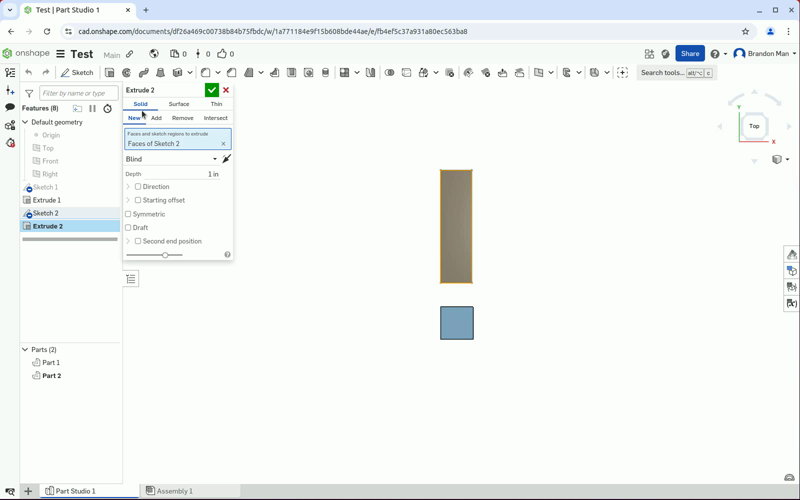
mouse_move(137, 120)
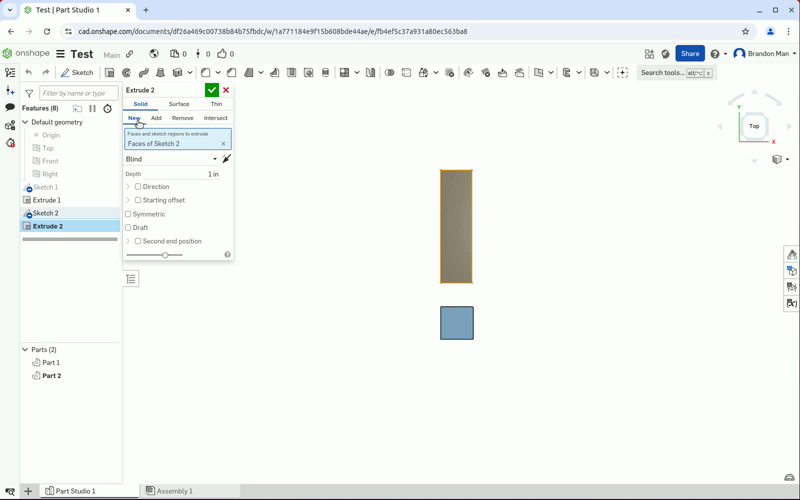
click(137, 120)
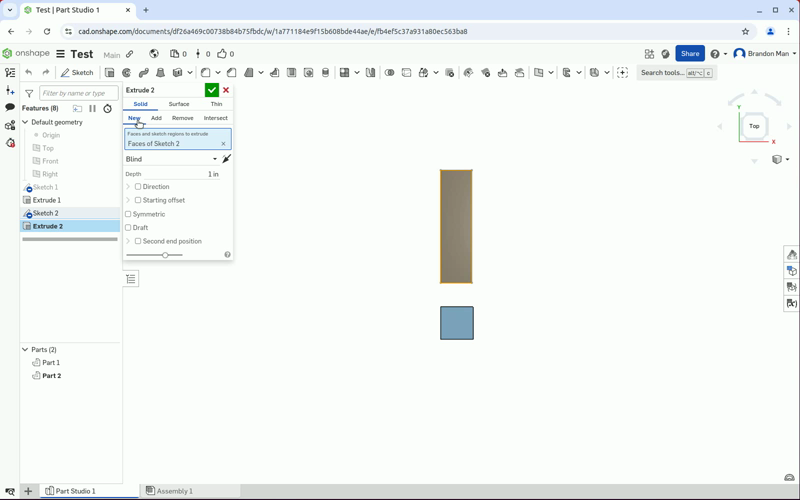
key(tab, 4)
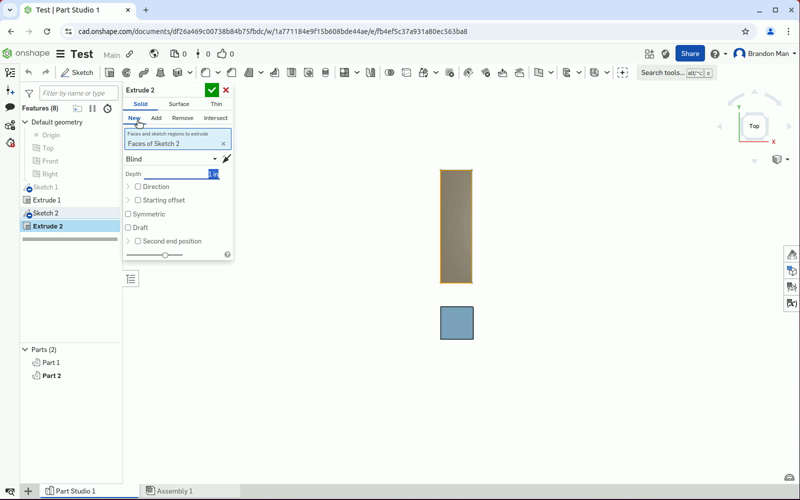
text(4.814)
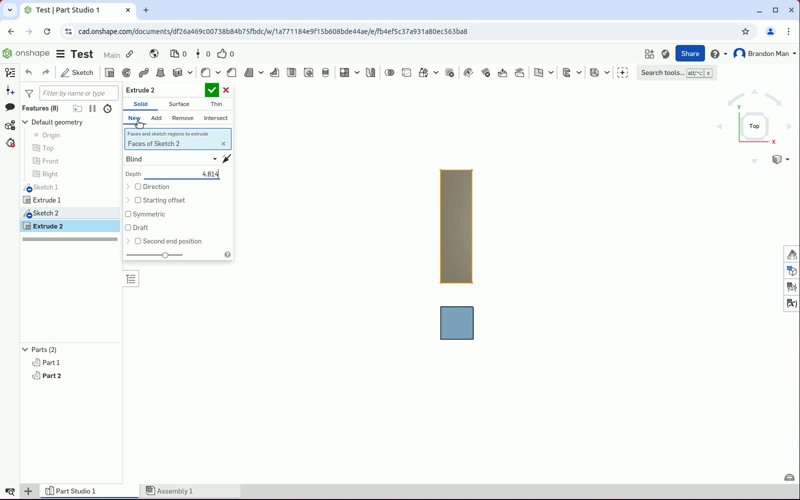
key(enter)
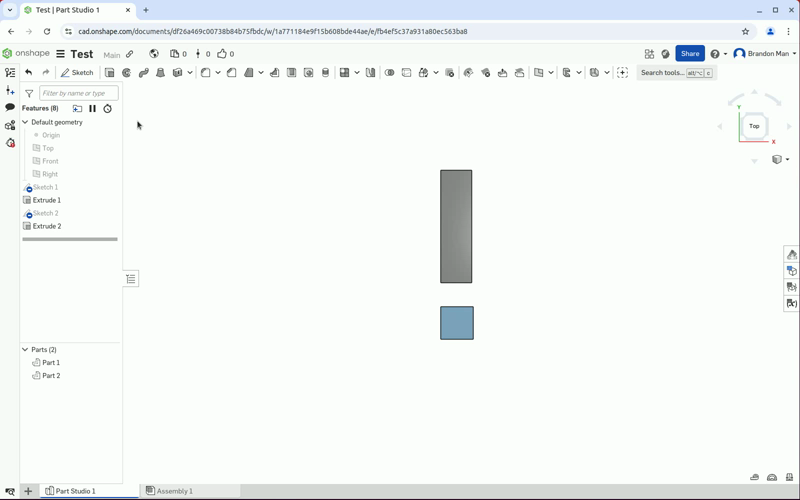
key(shift+h)
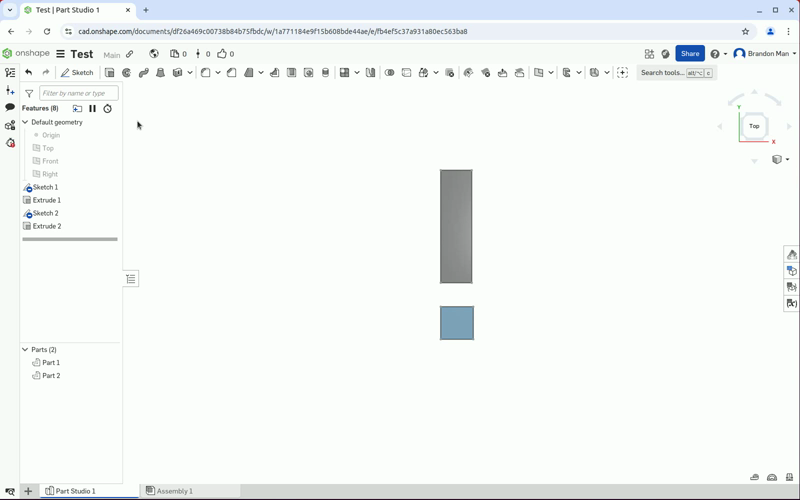
key(shift+h)
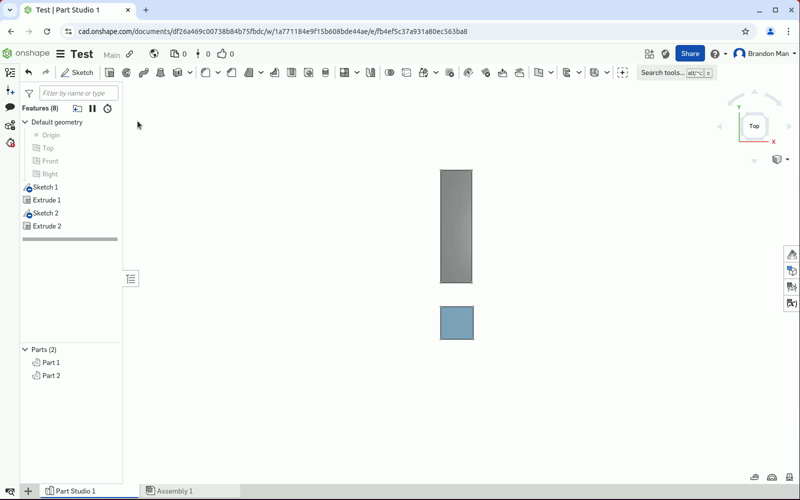
key(shift+7)
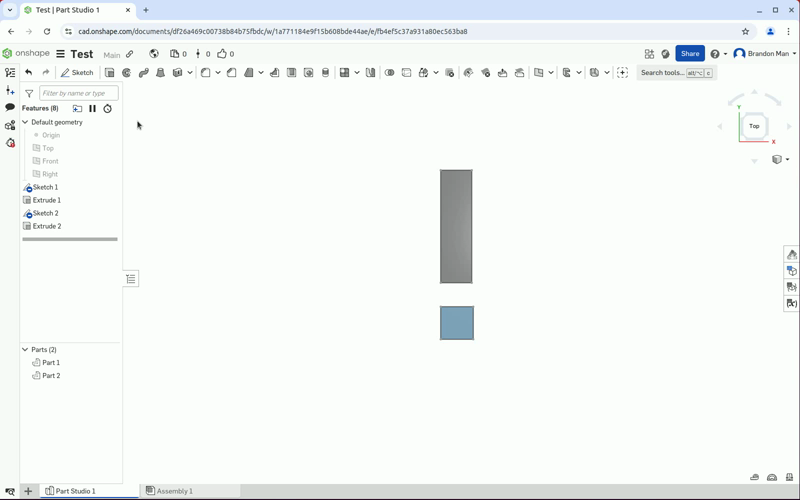
key(up, 3)
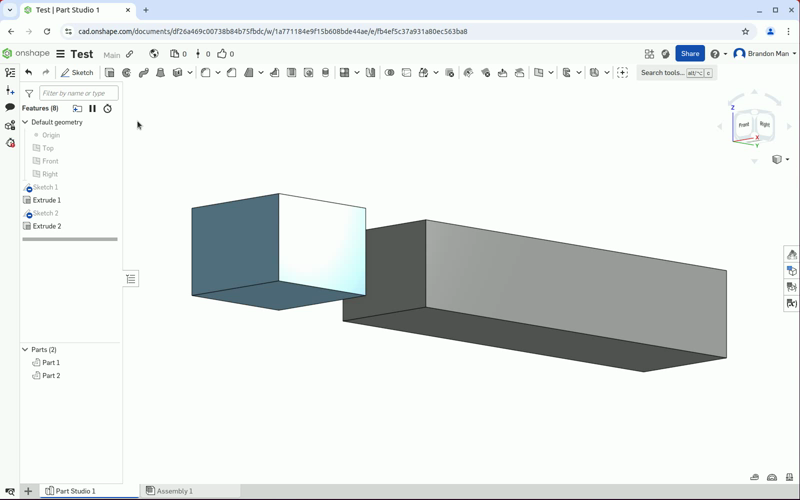
key(left, 3)
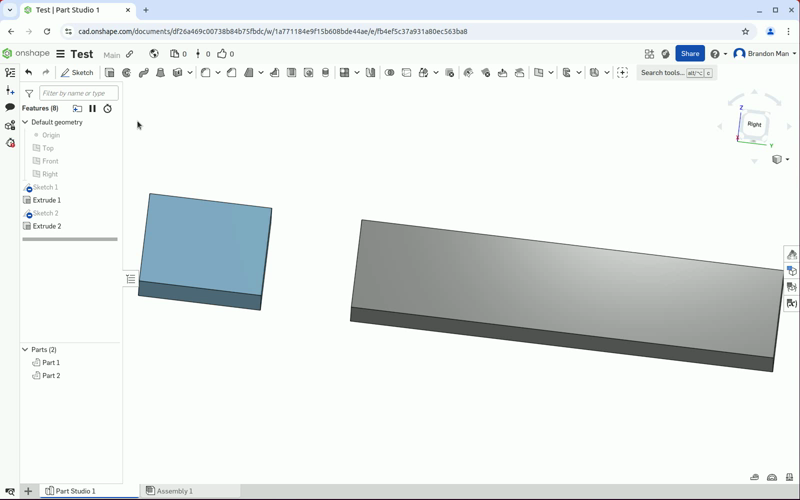
key(right, 3)
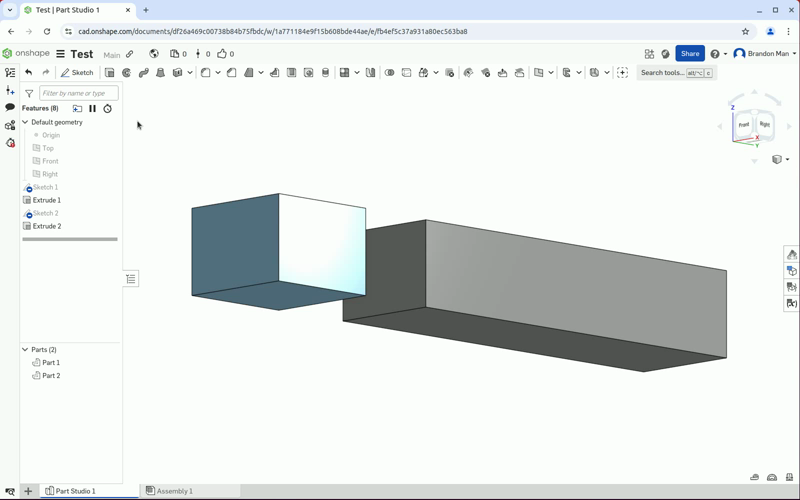
key(down, 3)
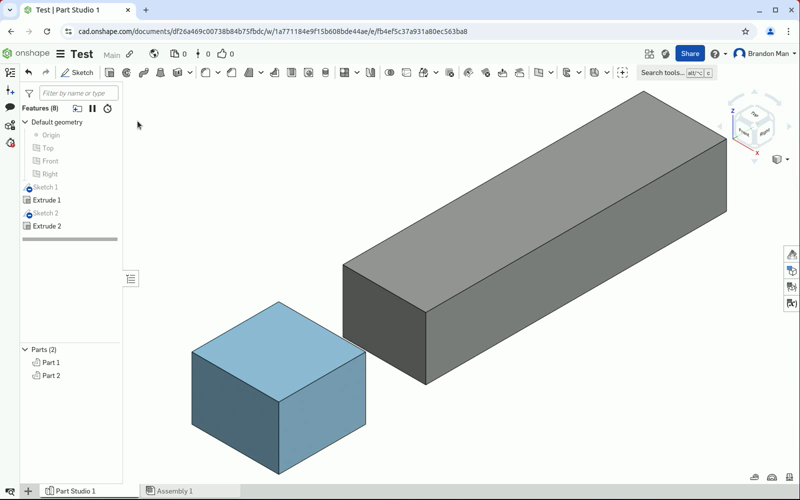
mouse_move(73, 189)
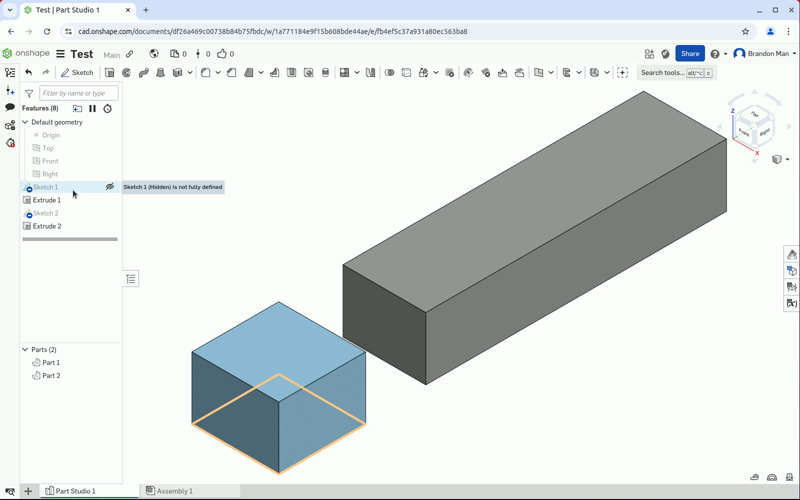
click(73, 189)